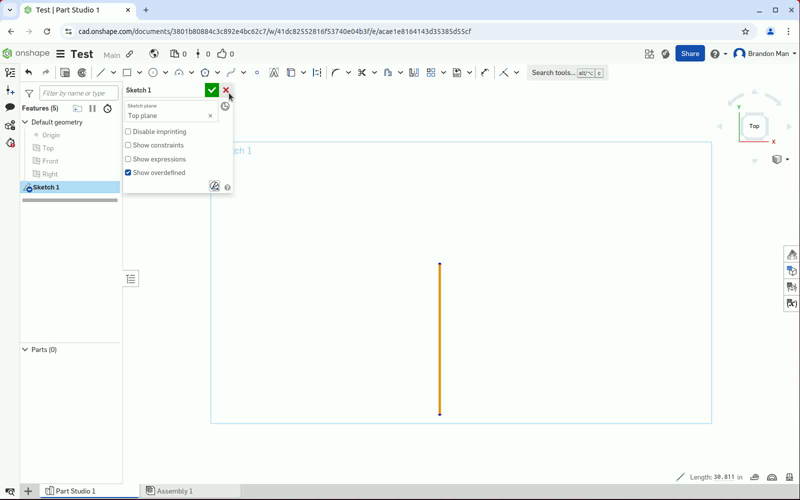
key(shift+h)
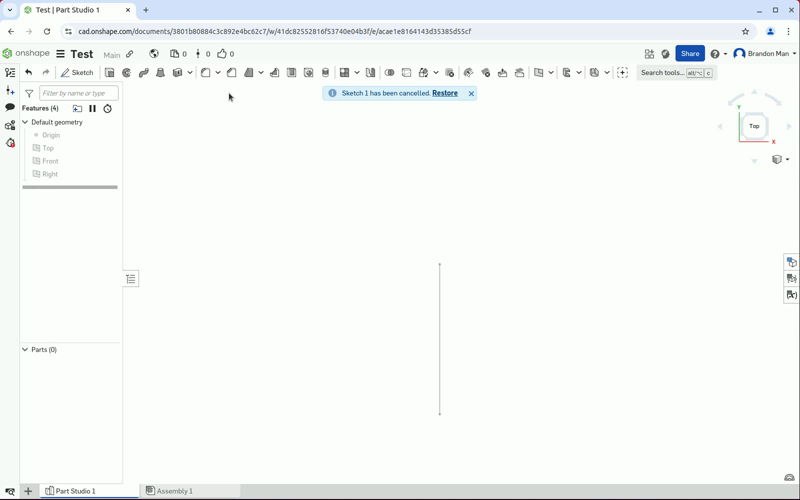
mouse_move(73, 352)
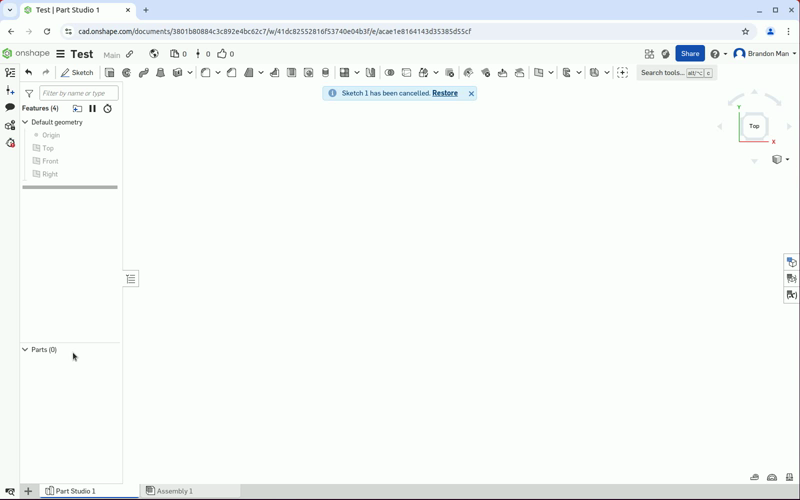
key(y)
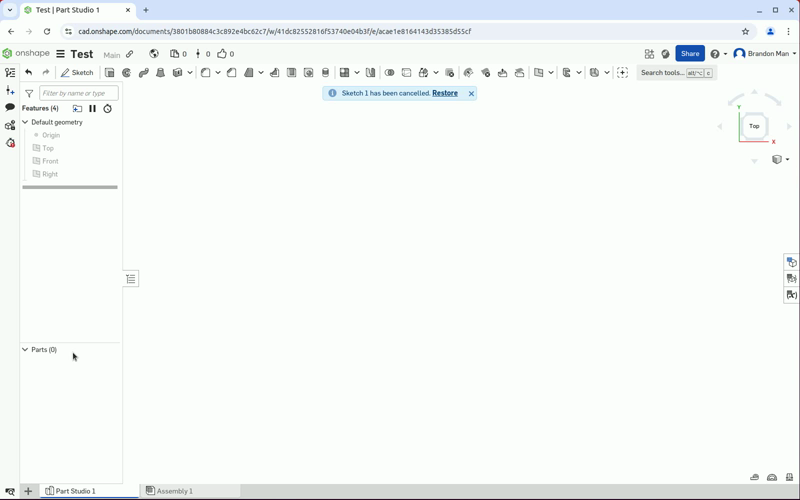
key(shift+p)
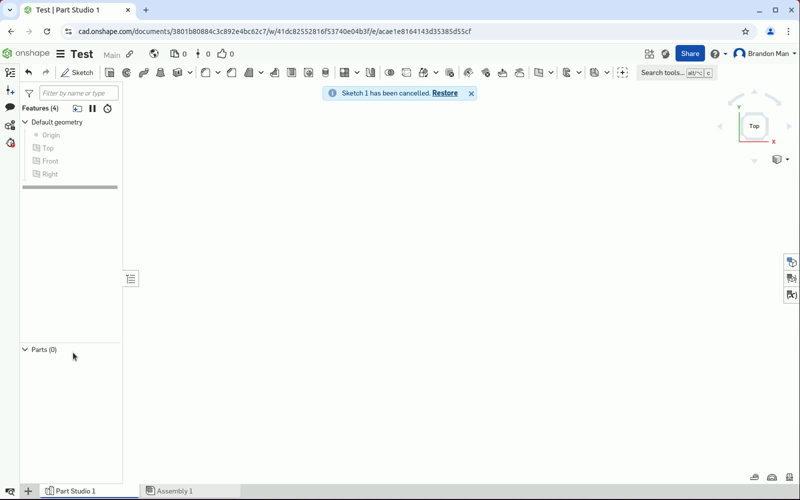
key(space)
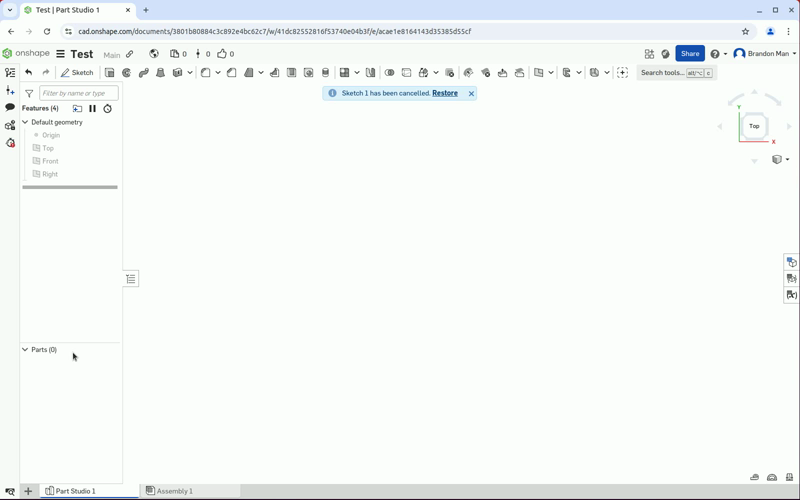
key_down(shift)
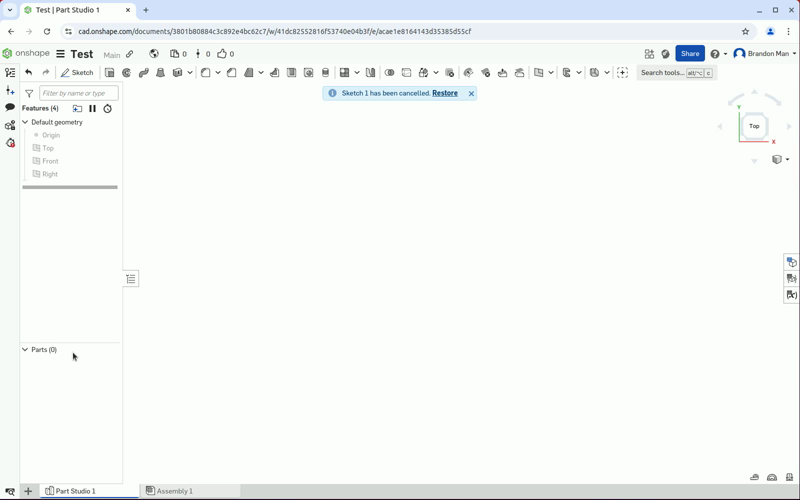
key(up)
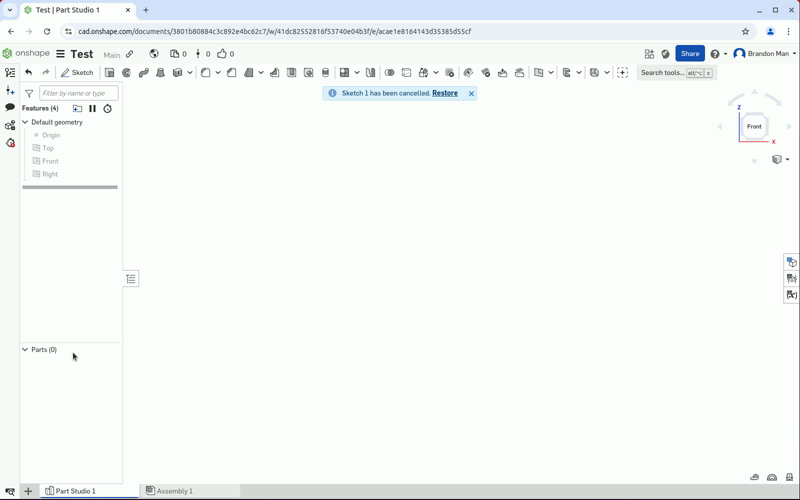
key_up(shift)
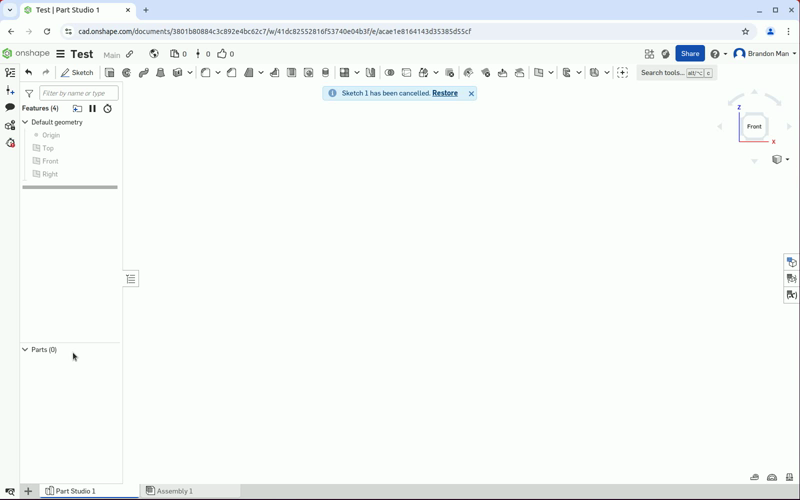
mouse_move(73, 352)
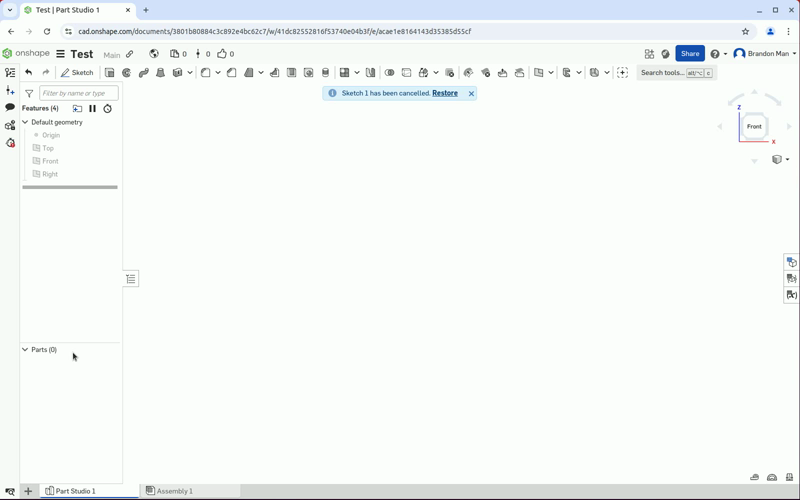
key(shift+y)
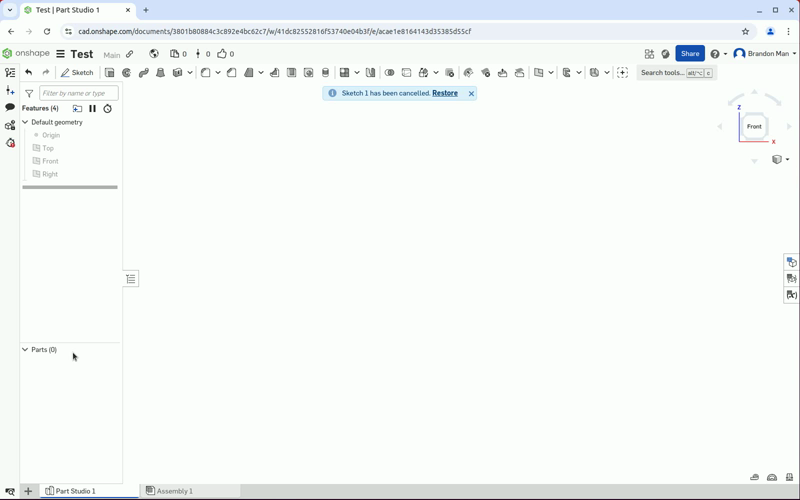
key(shift+s)
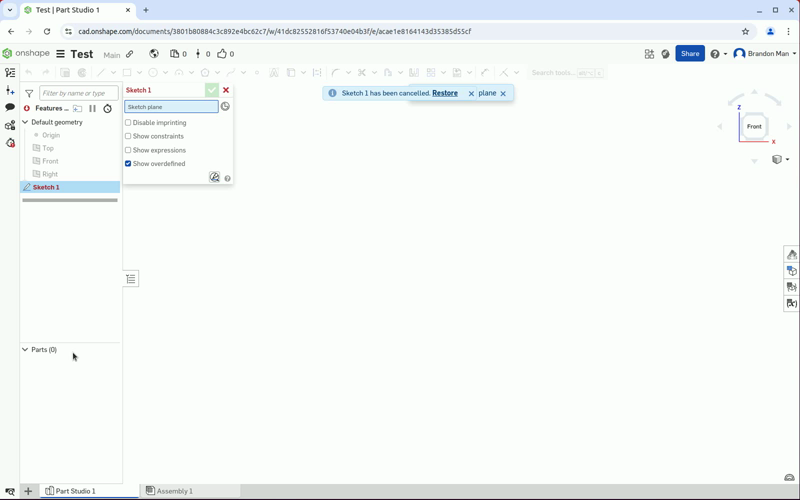
mouse_move(73, 163)
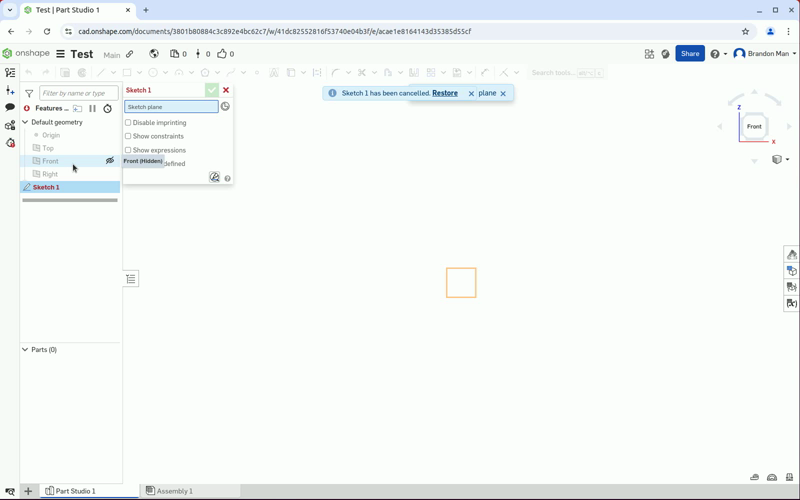
click(73, 163)
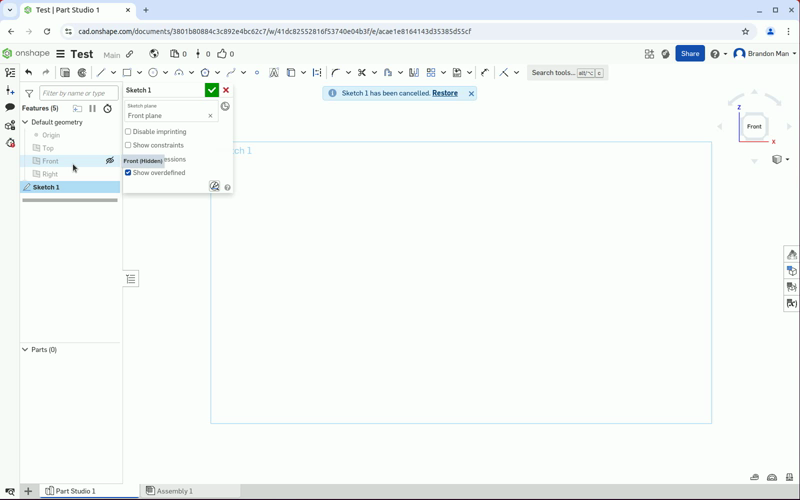
mouse_move(73, 352)
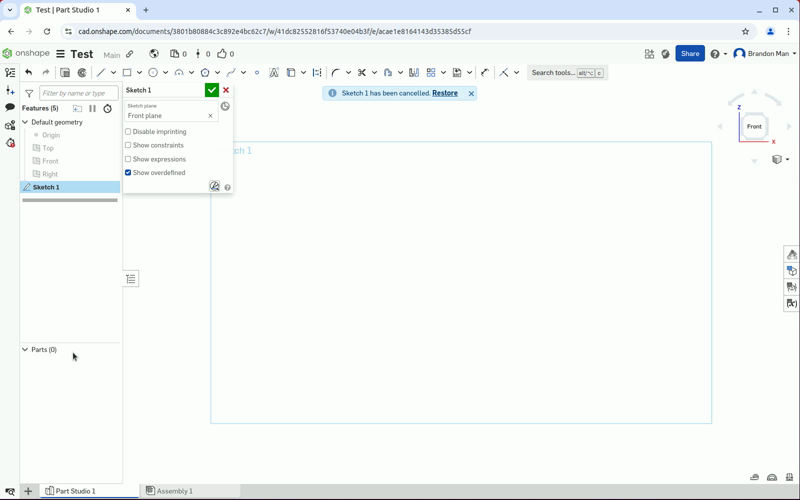
key(y)
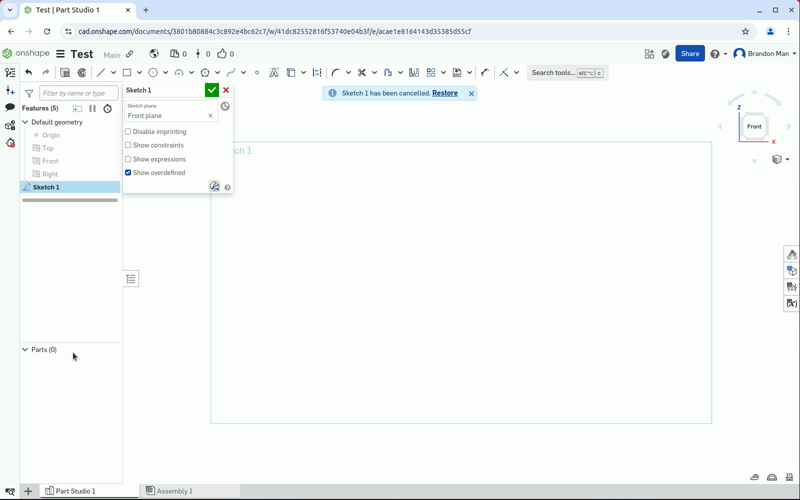
key(l)
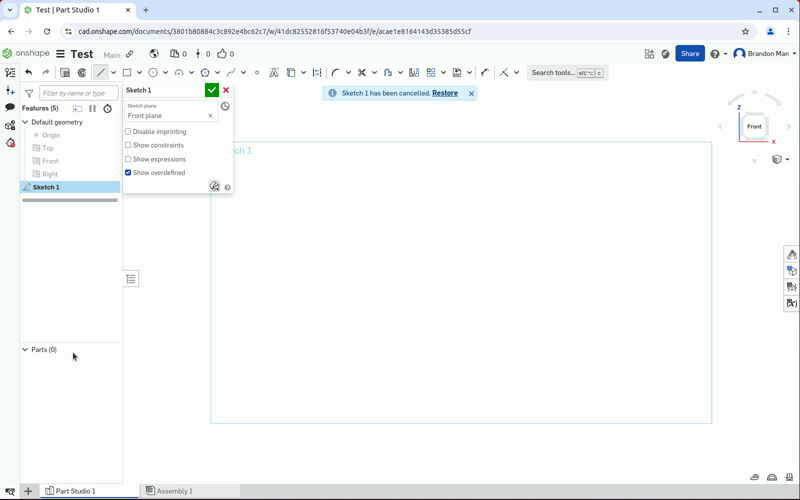
key_down(shift)
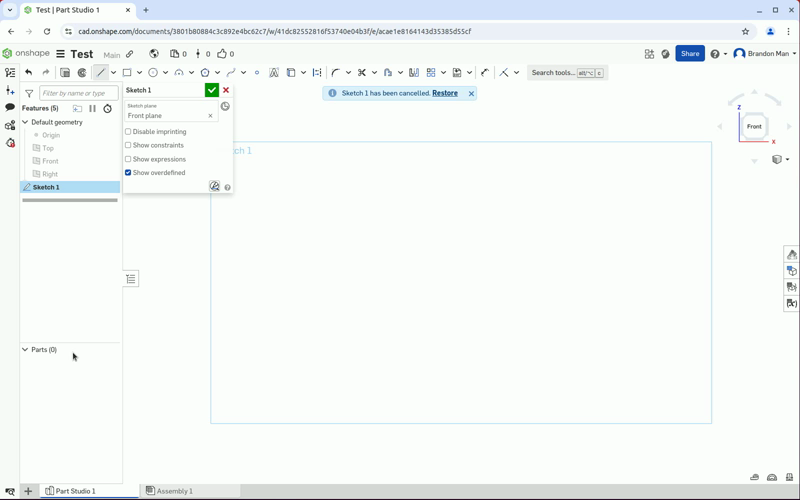
mouse_move(460, 282)
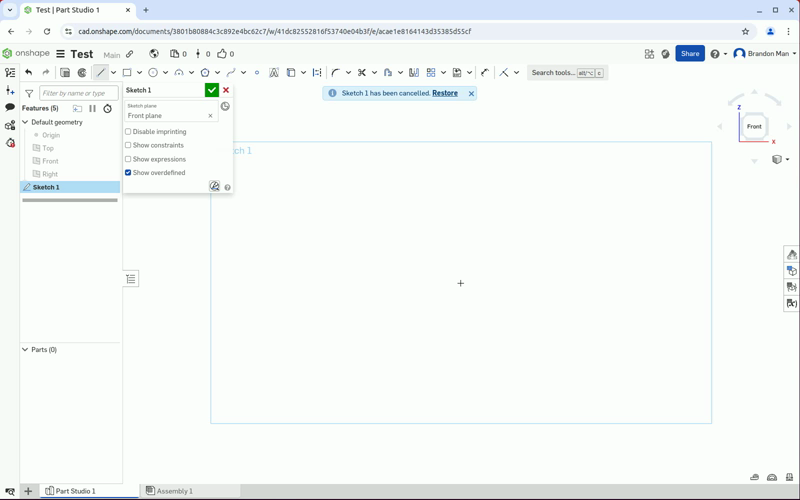
click(460, 282)
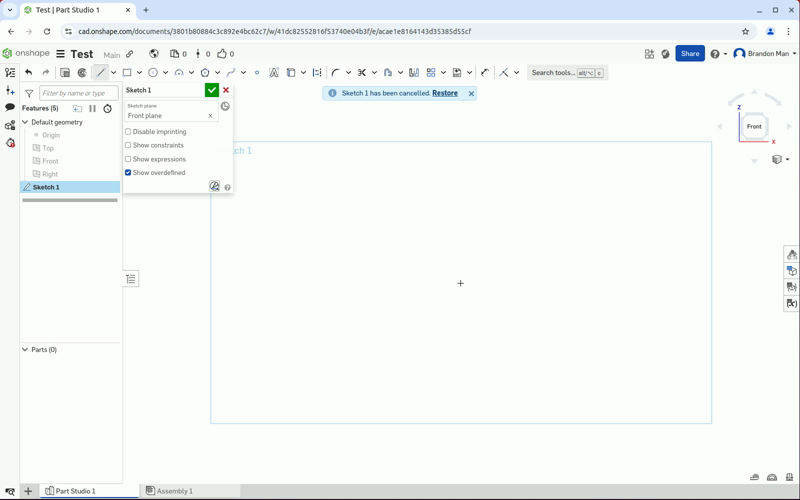
key_up(shift)
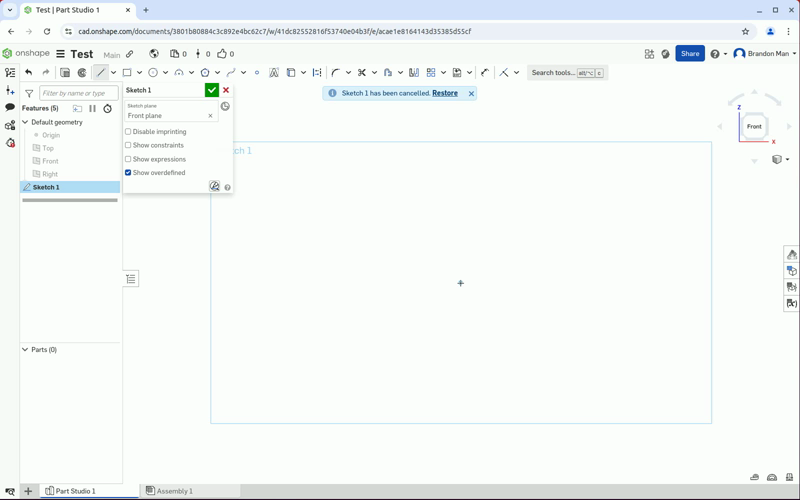
key_down(shift)
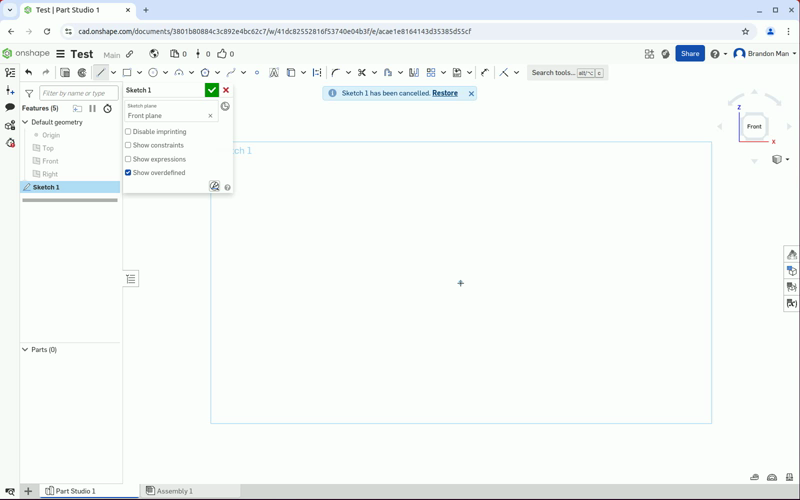
mouse_move(573, 282)
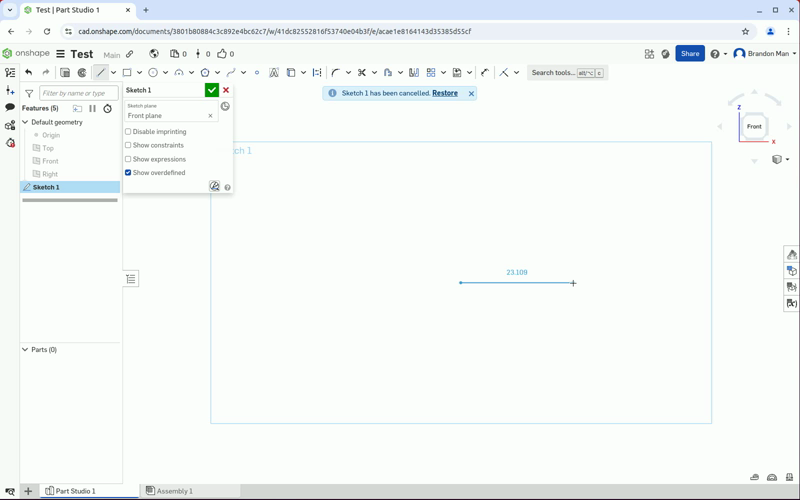
click(573, 282)
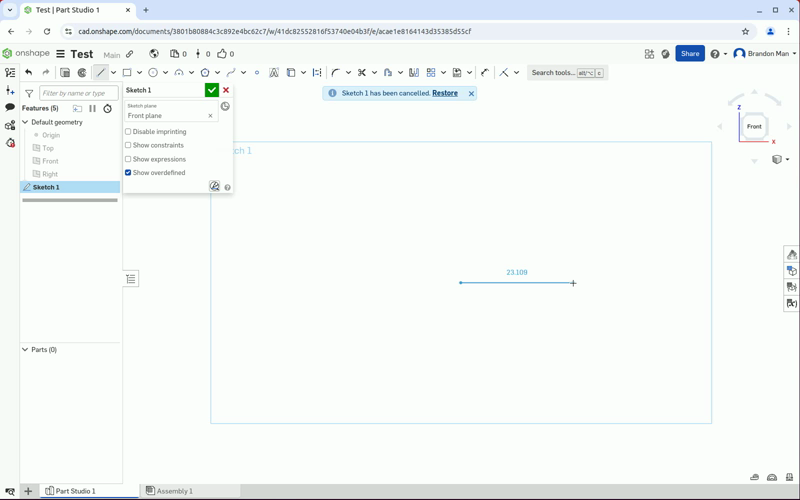
key_up(shift)
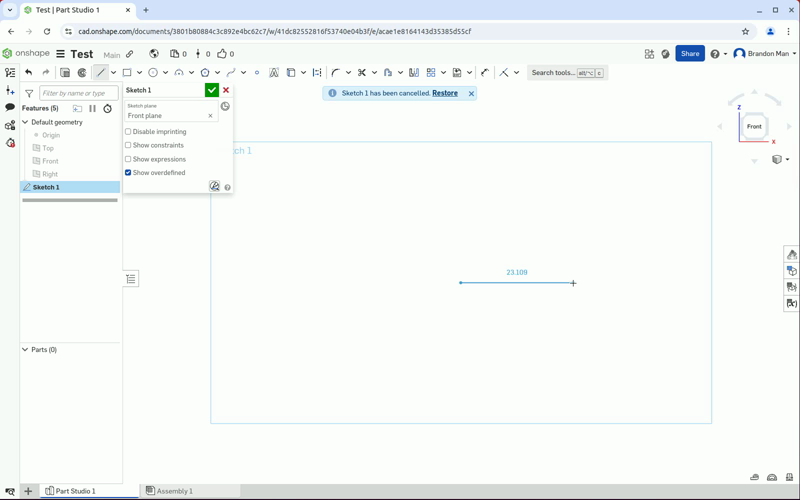
key_down(shift)
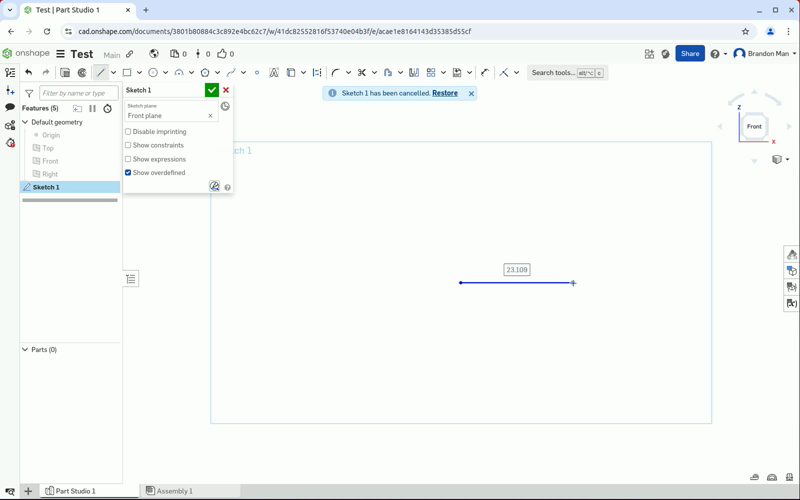
mouse_move(589, 282)
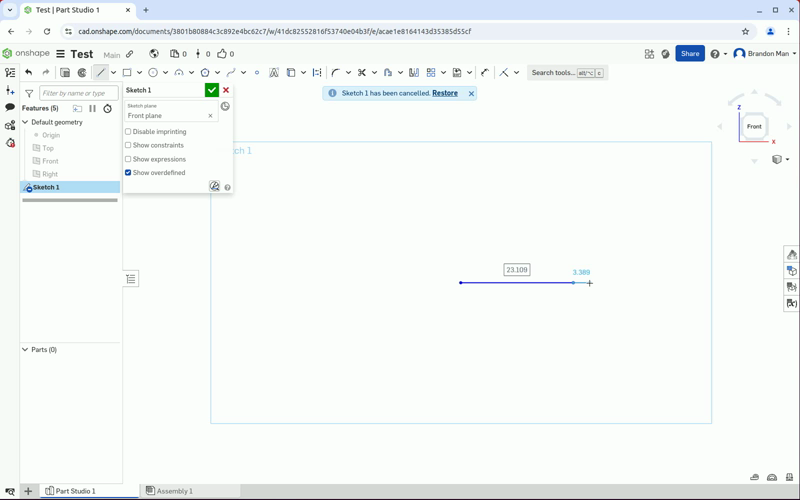
mouse_move(573, 252)
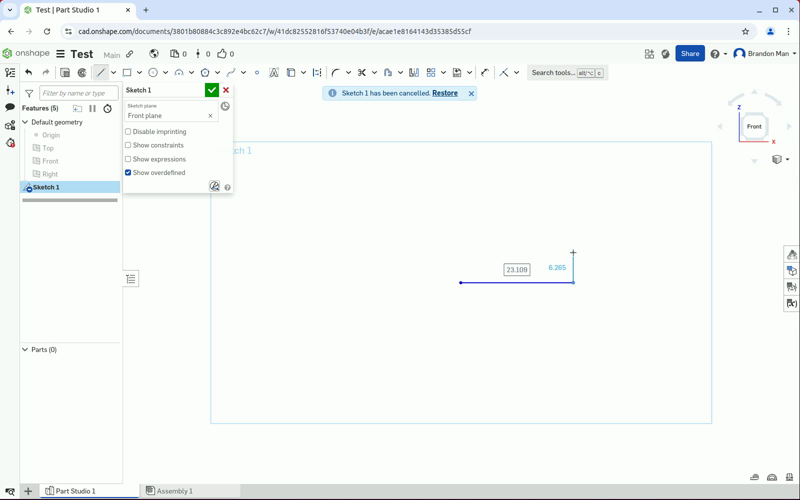
click(573, 252)
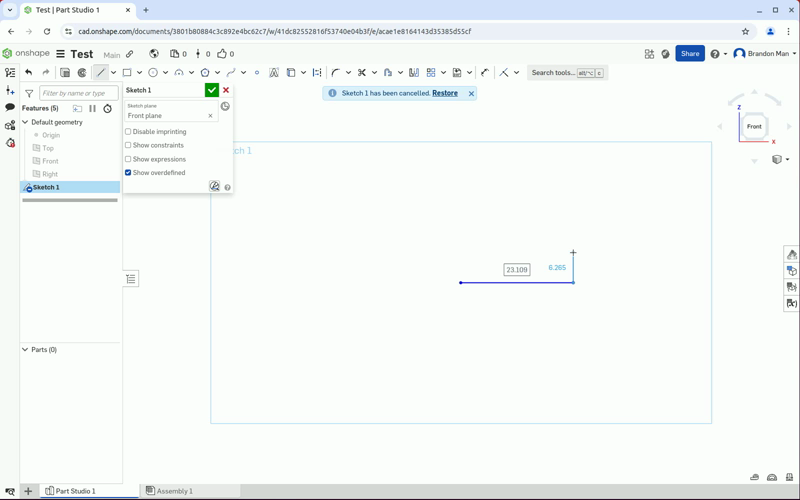
key_up(shift)
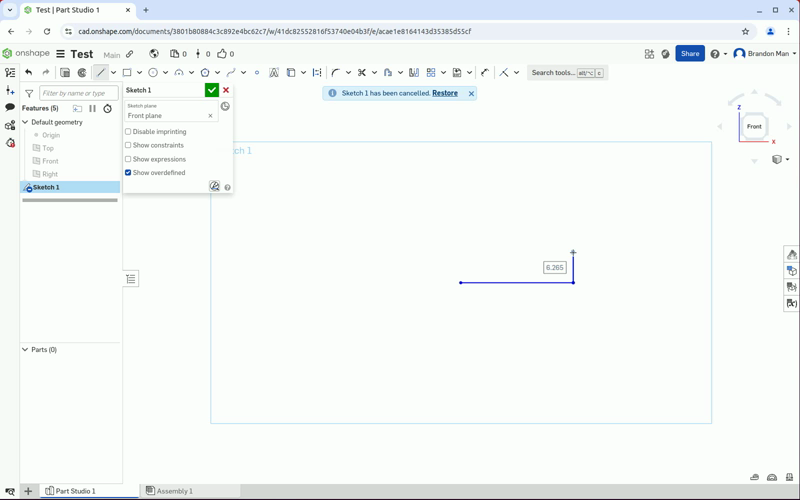
key_down(shift)
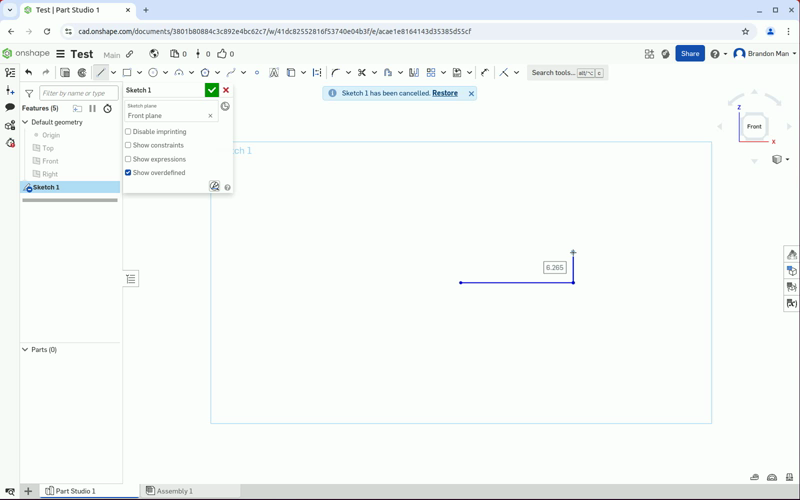
mouse_move(460, 252)
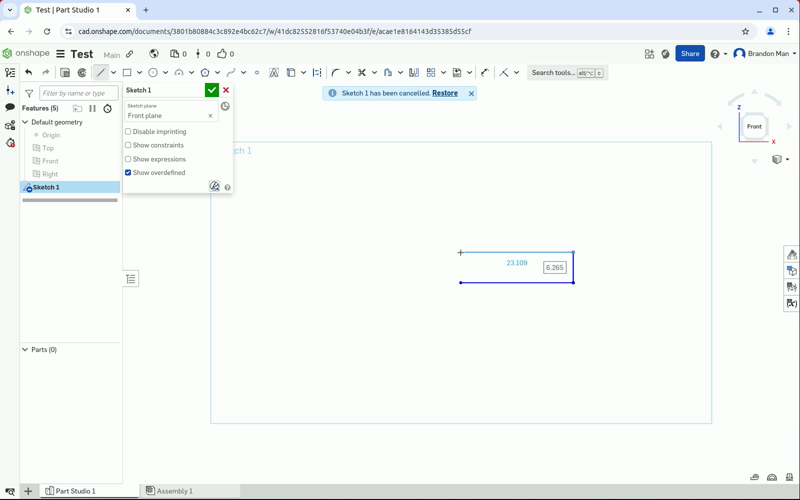
click(460, 252)
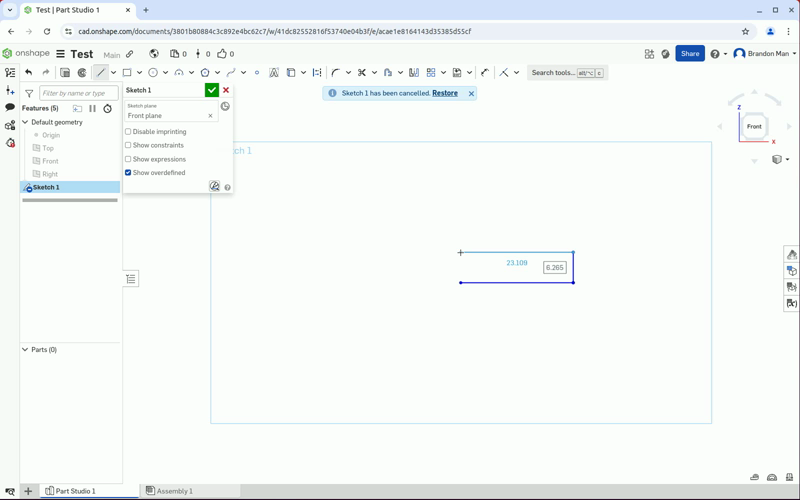
key_up(shift)
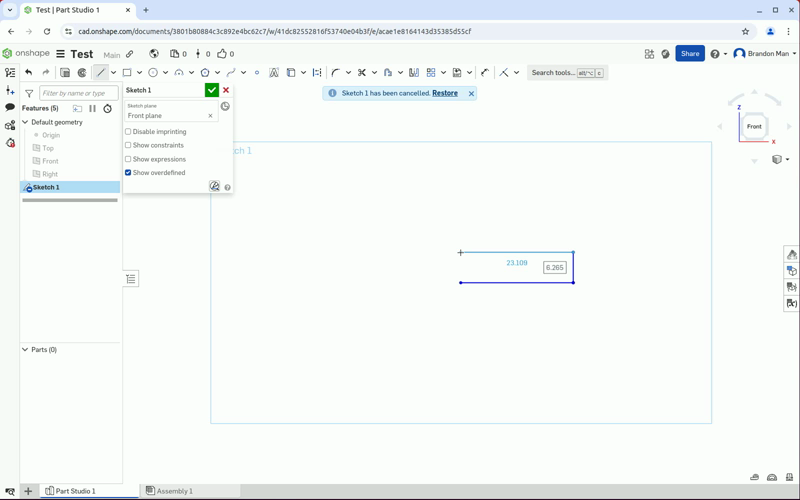
mouse_move(490, 252)
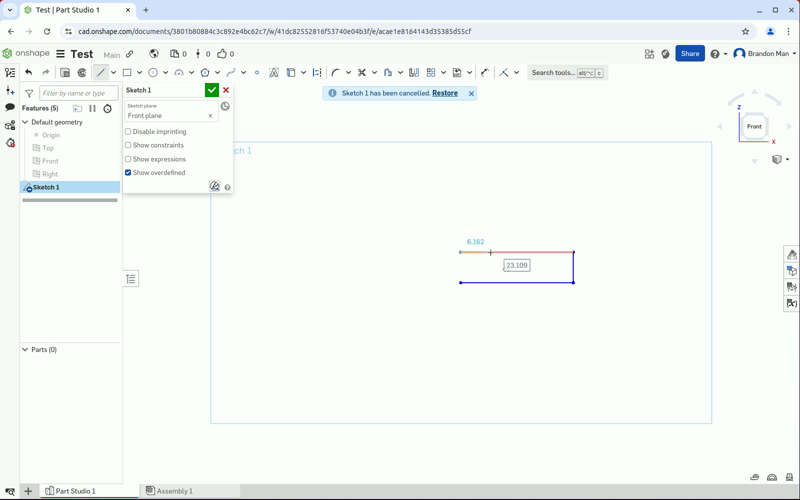
key_down(shift)
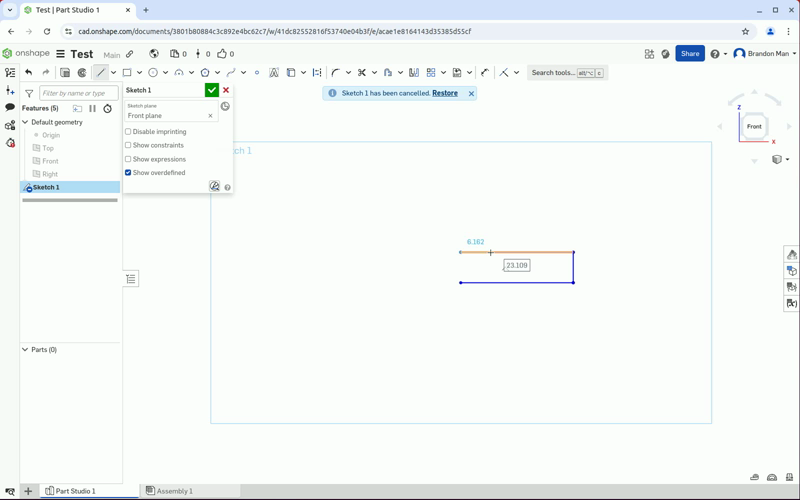
mouse_move(460, 282)
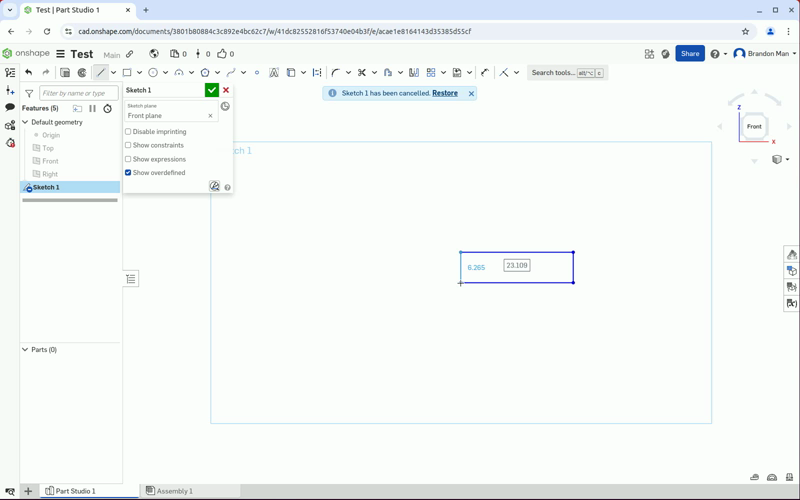
key_up(shift)
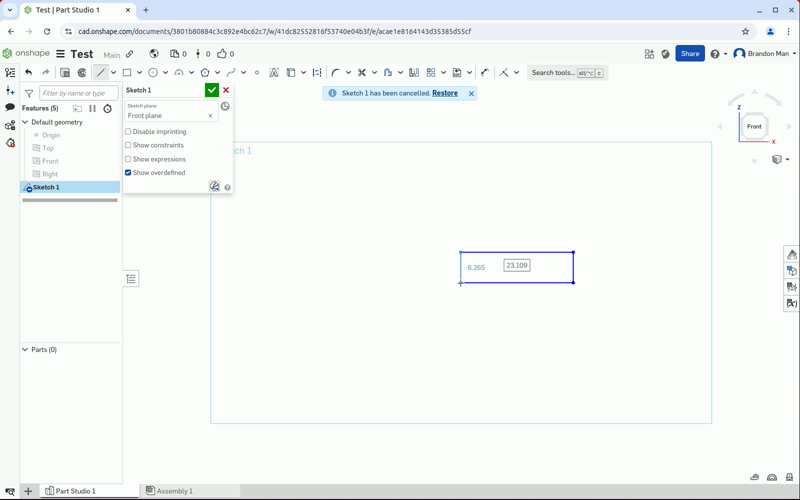
click(460, 282)
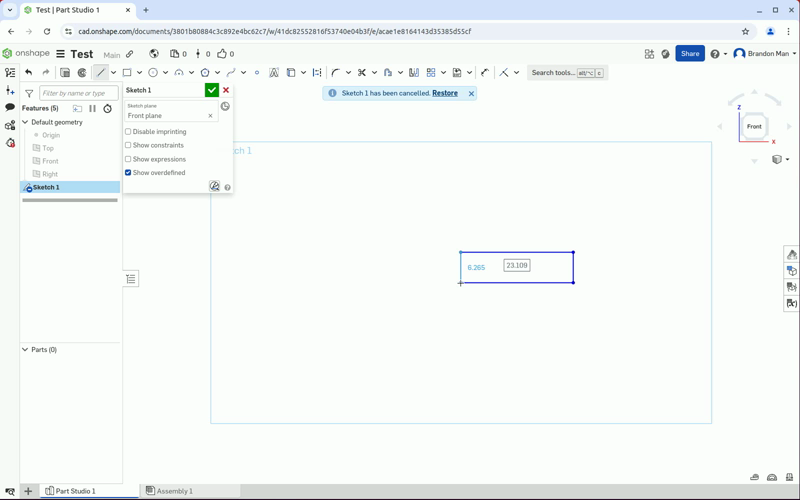
key(esc)
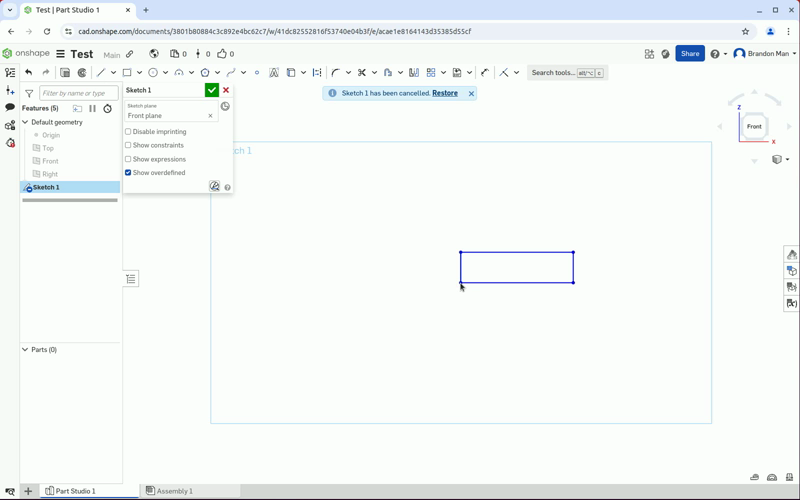
mouse_move(523, 277)
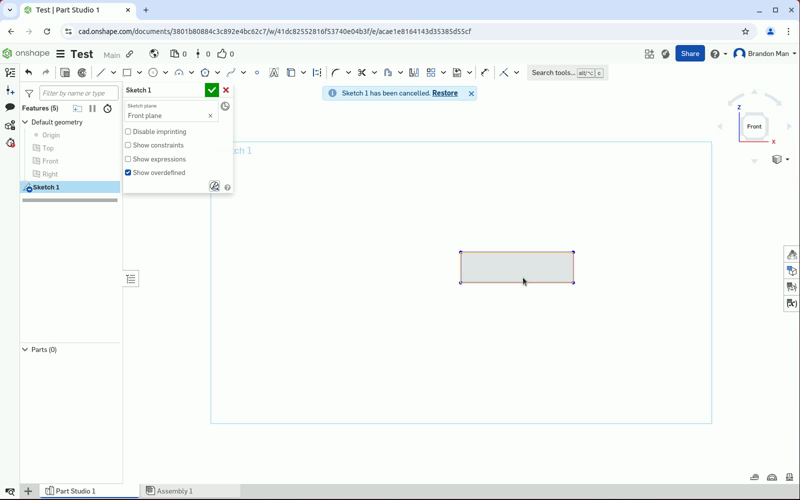
click(523, 277)
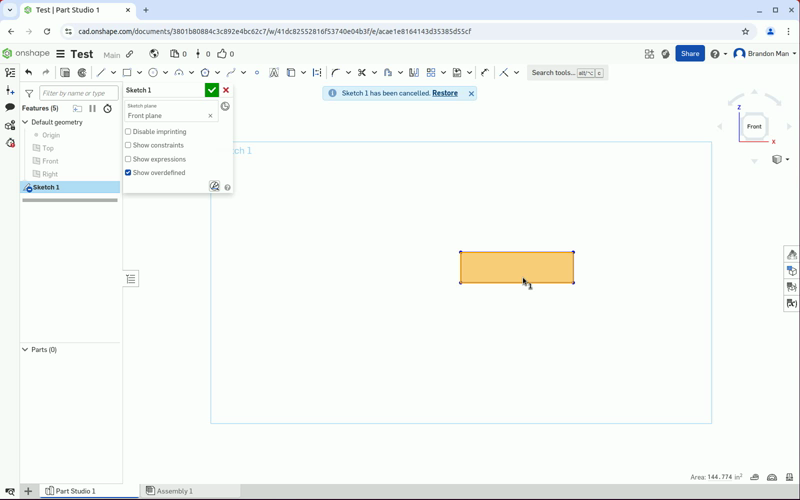
mouse_move(73, 352)
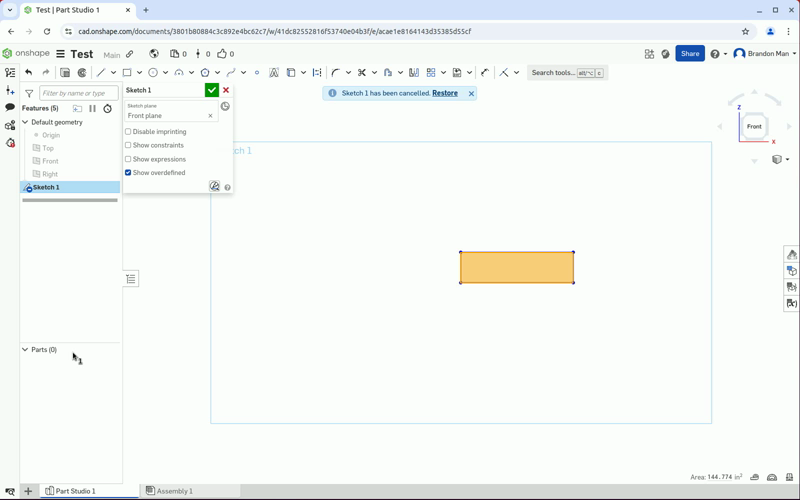
key(shift+y)
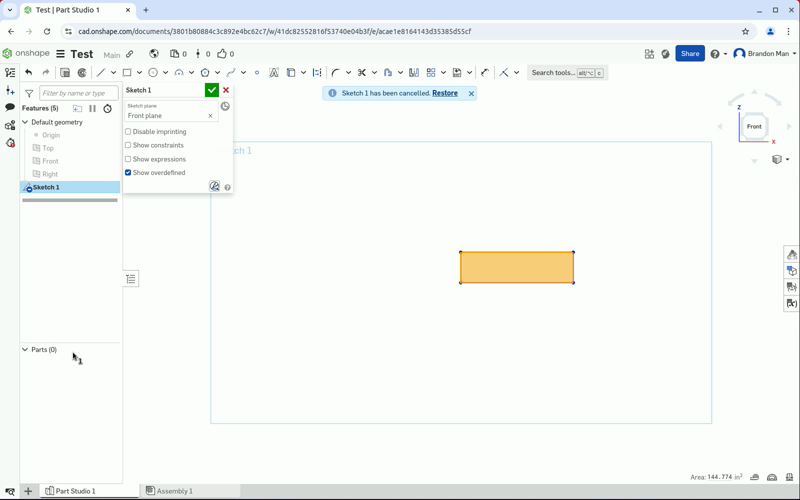
key(shift+e)
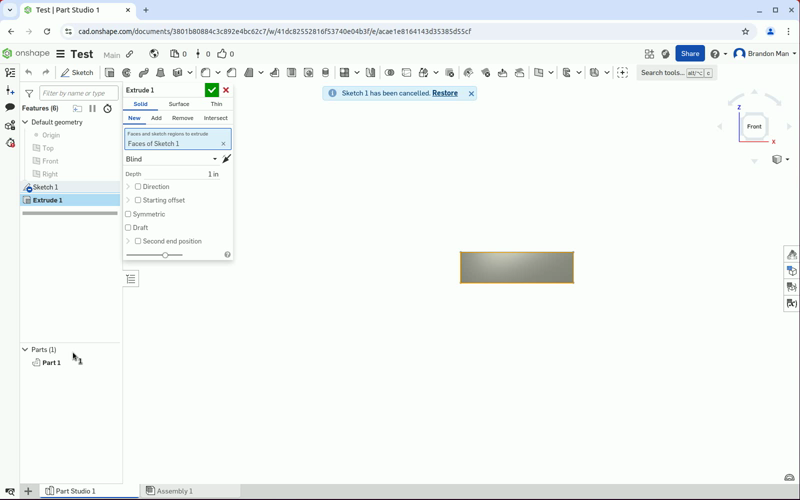
mouse_move(143, 106)
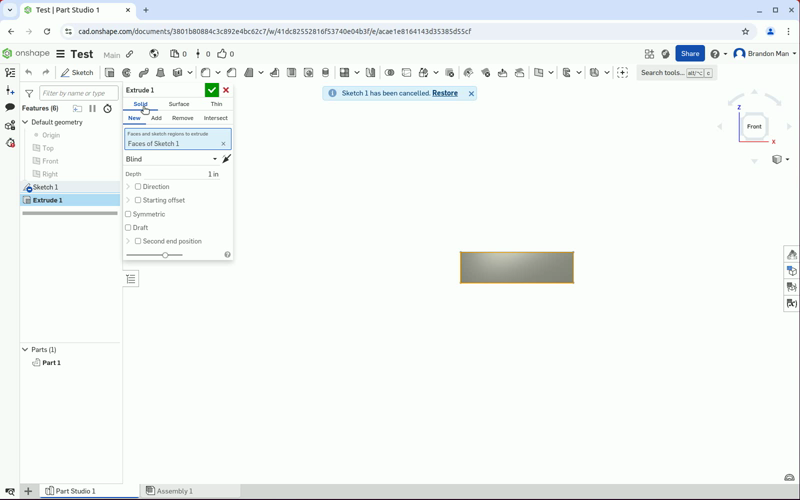
click(143, 106)
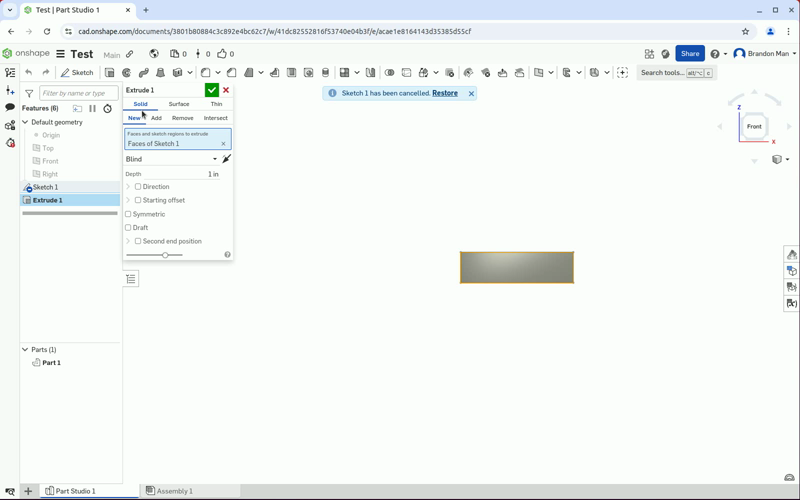
mouse_move(137, 120)
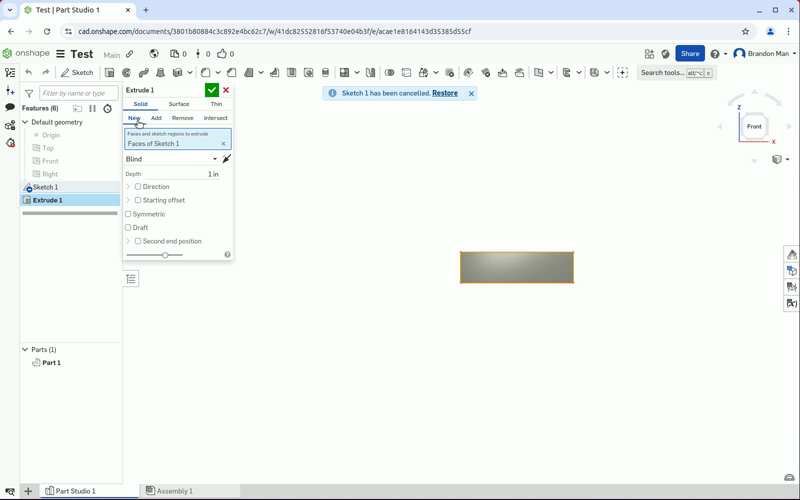
click(137, 120)
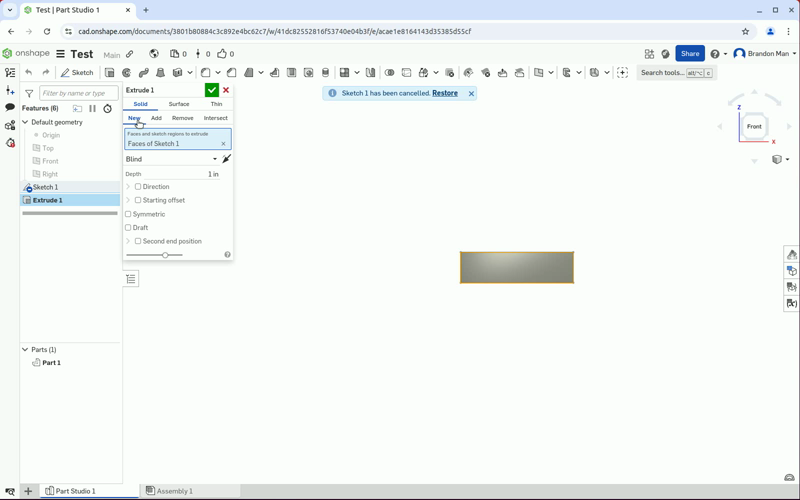
key(tab, 4)
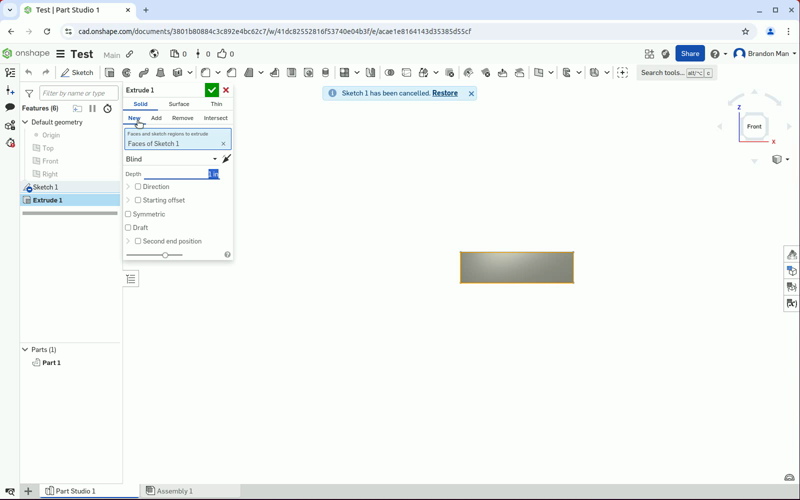
text(0.963)
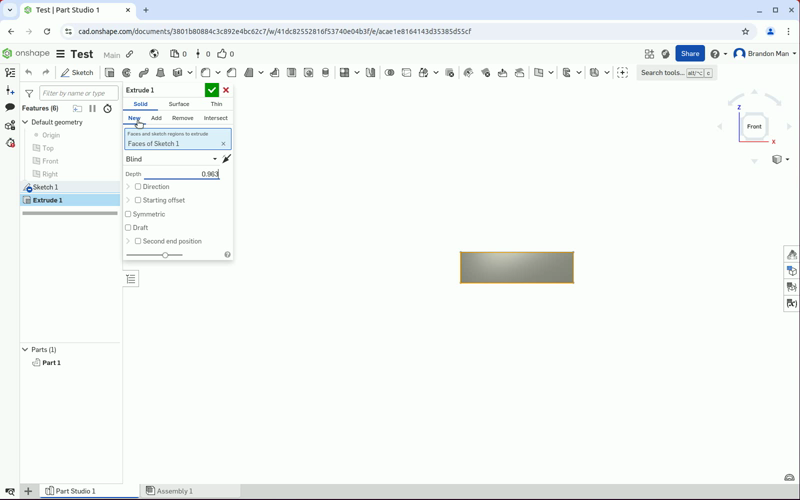
key(enter)
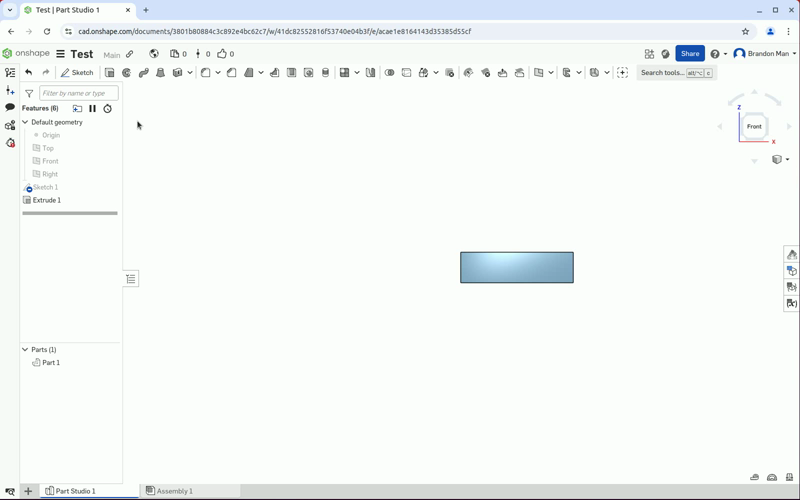
key(shift+h)
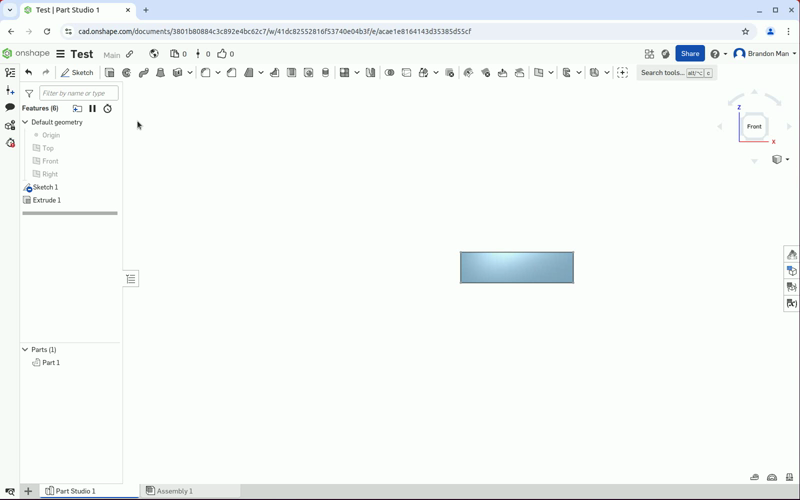
key(shift+h)
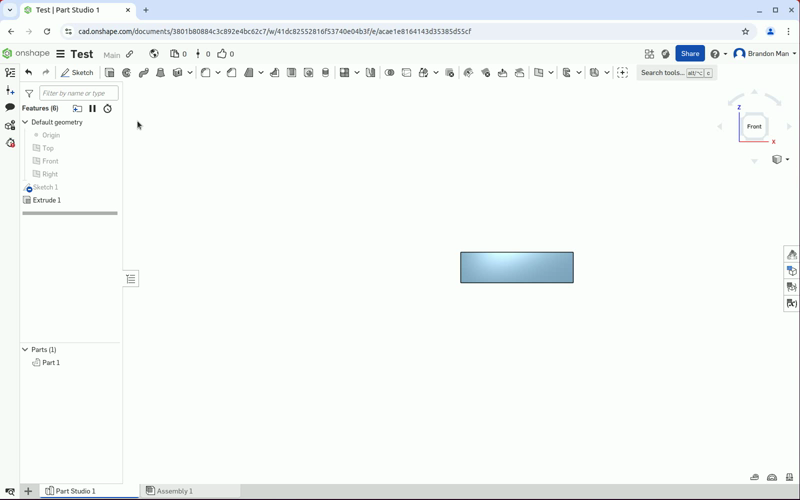
mouse_move(73, 189)
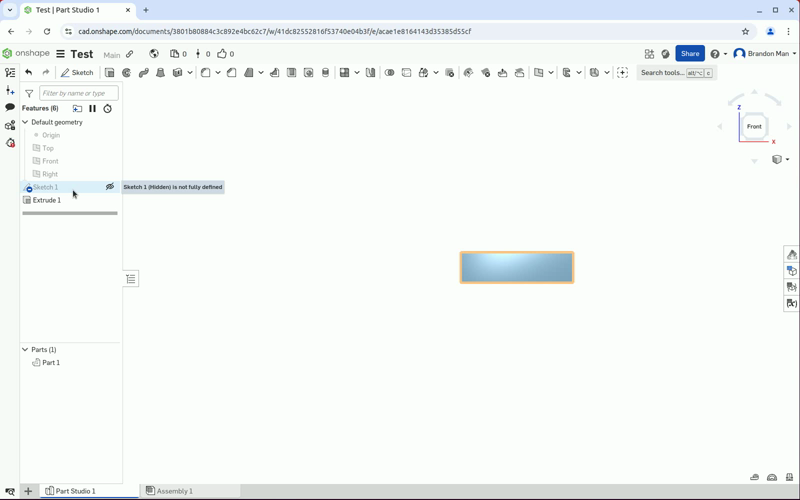
click(73, 189)
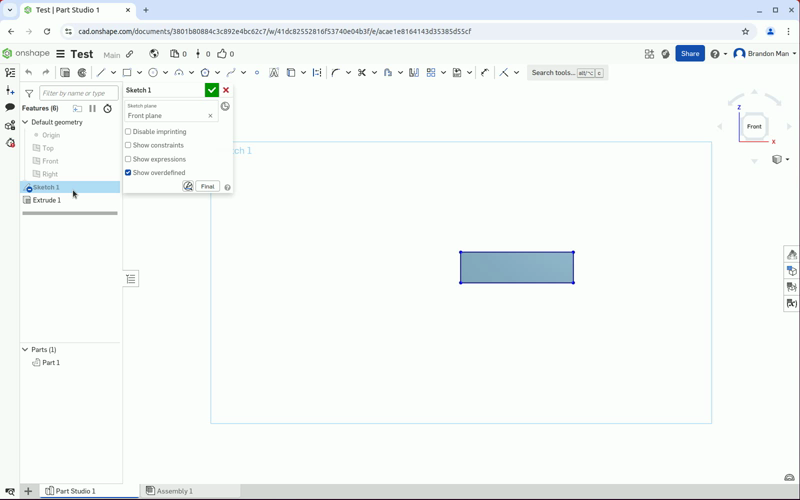
mouse_move(229, 92)
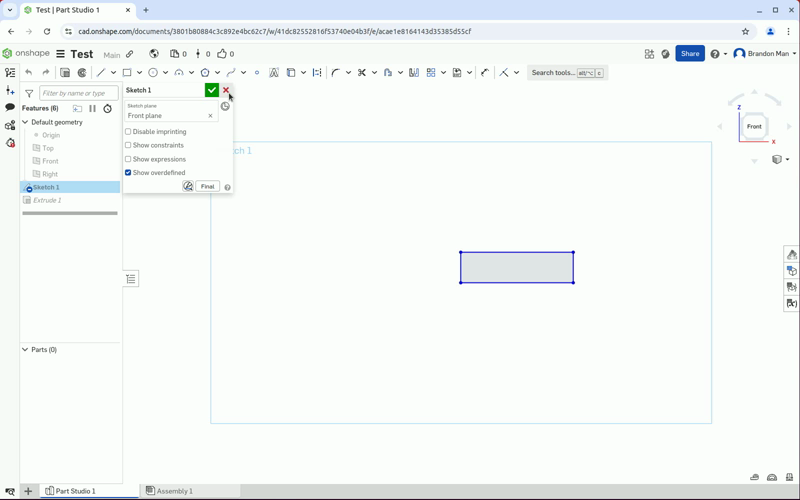
click(229, 92)
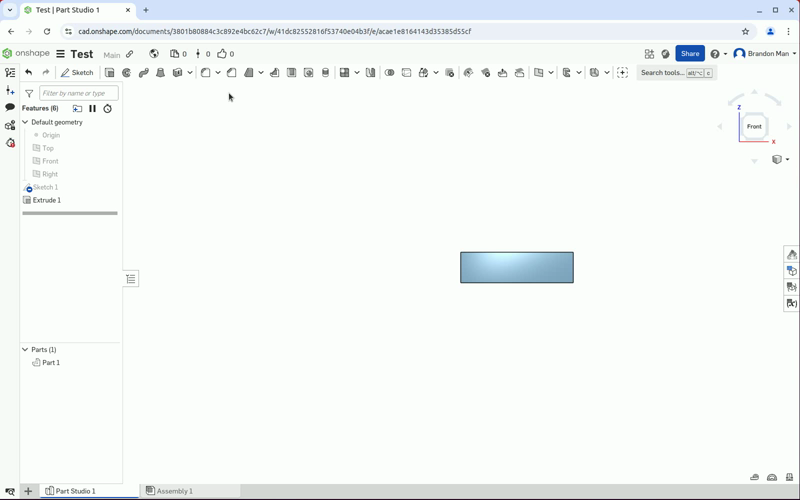
mouse_move(541, 75)
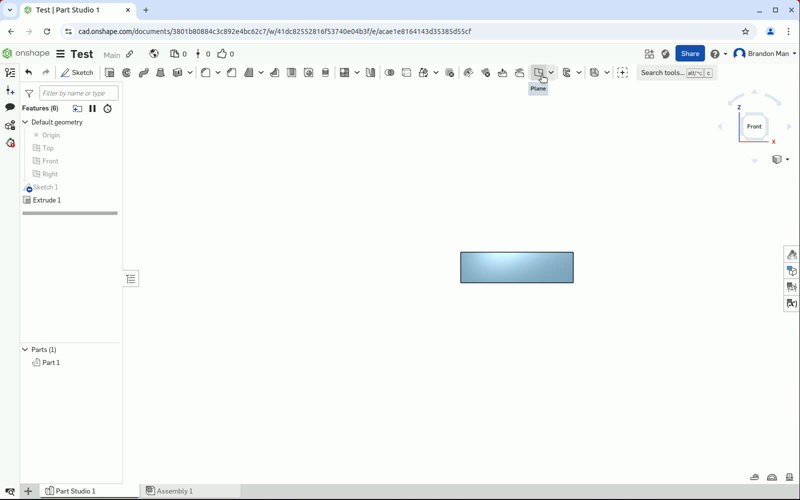
click(541, 75)
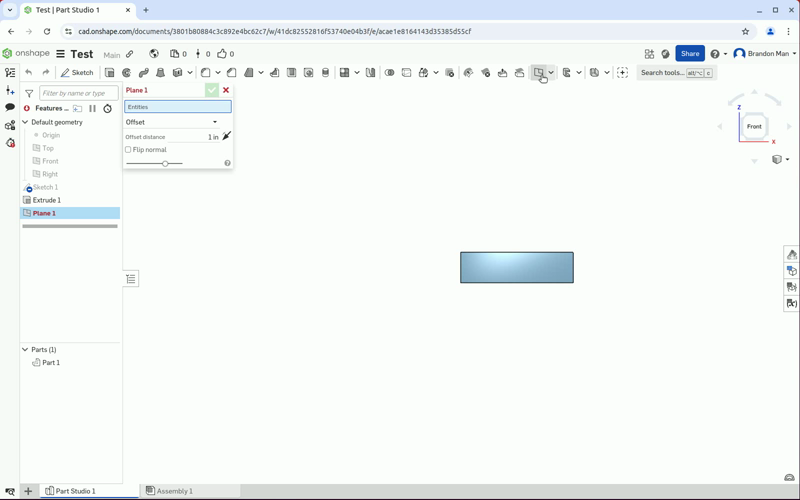
mouse_move(73, 163)
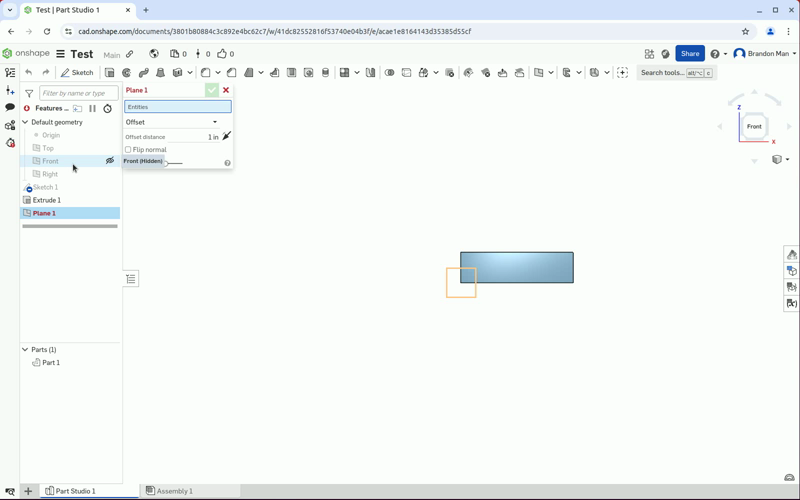
click(73, 163)
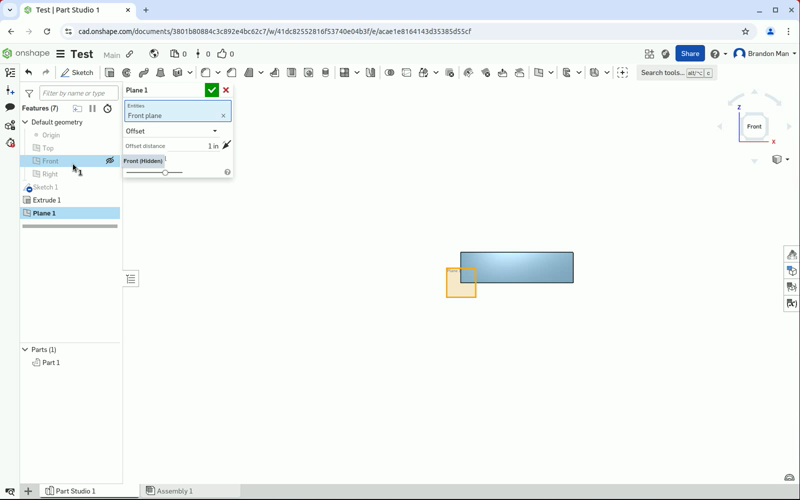
key(tab, 2)
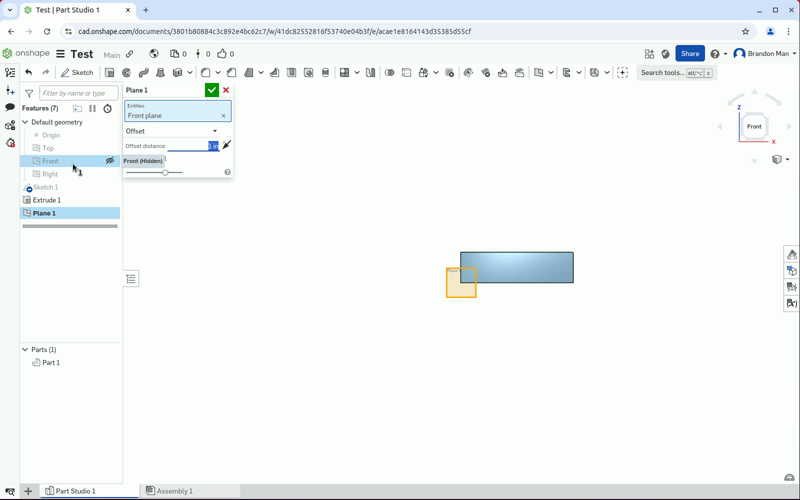
text(0.955)
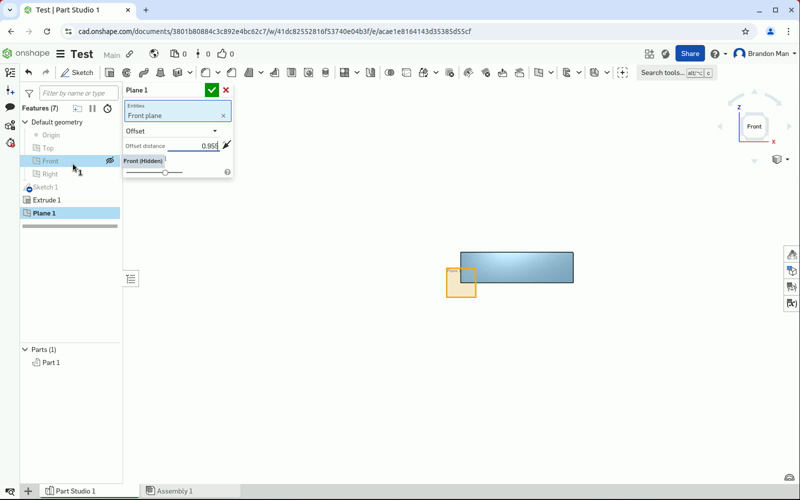
key(enter, 2)
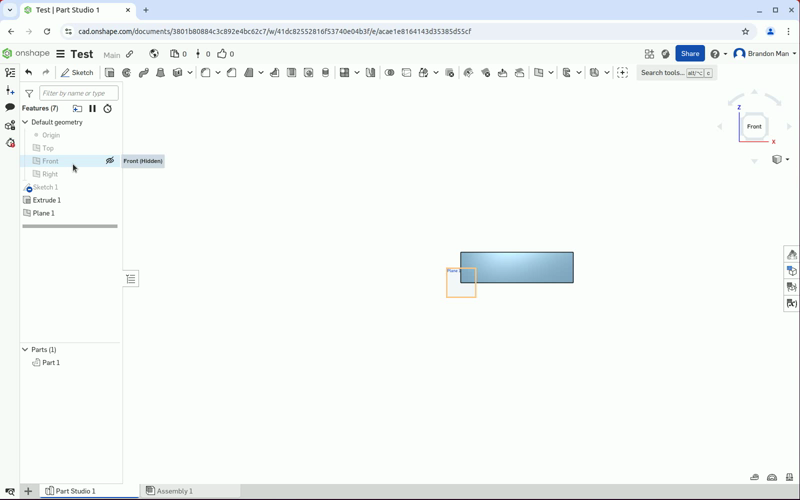
key(shift+s)
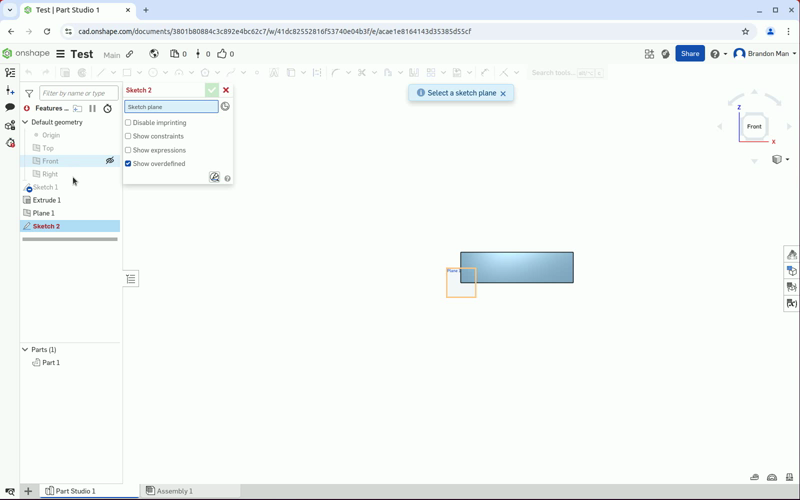
mouse_move(73, 215)
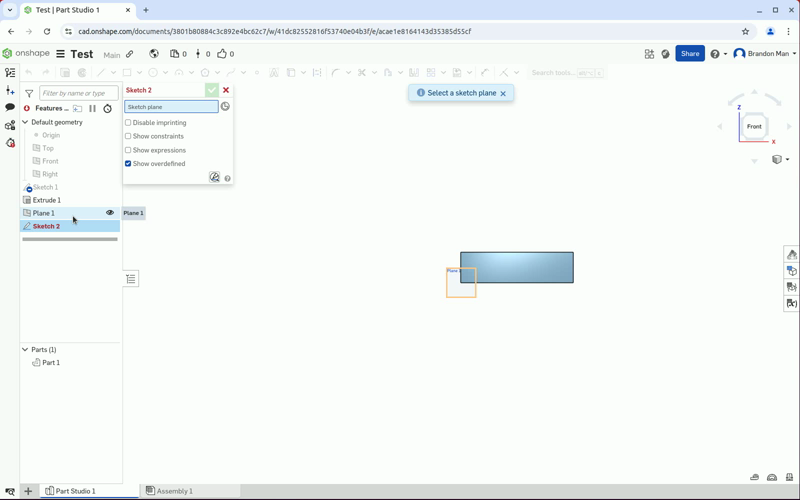
click(73, 215)
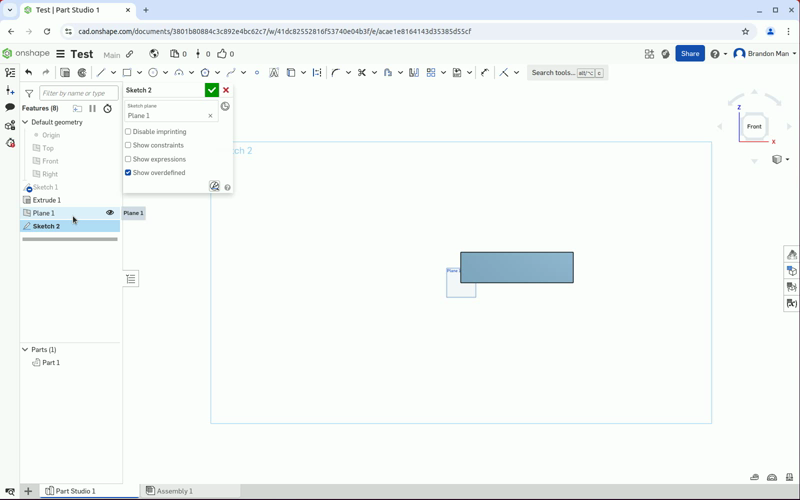
mouse_move(73, 352)
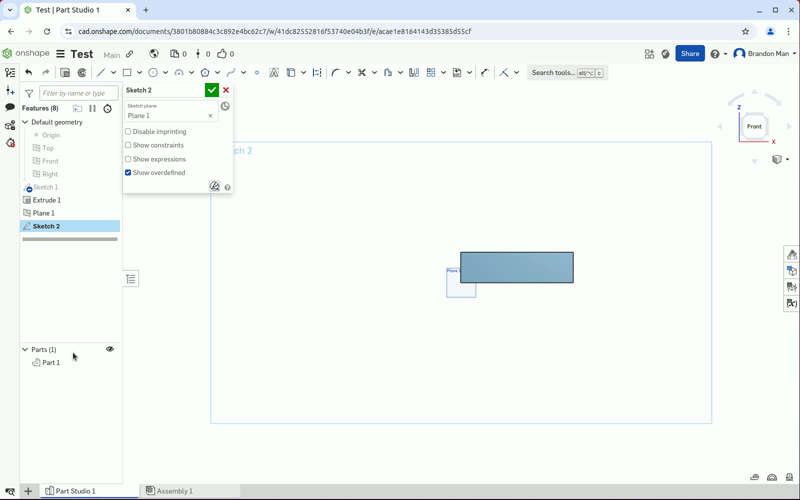
key(y)
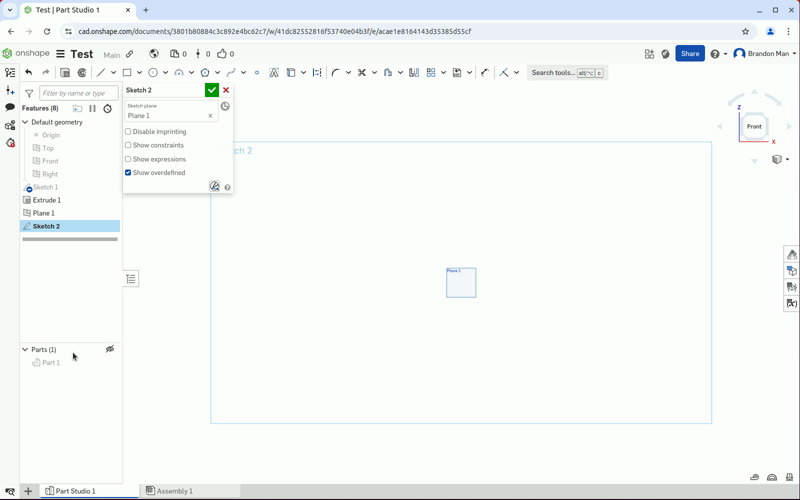
key(c)
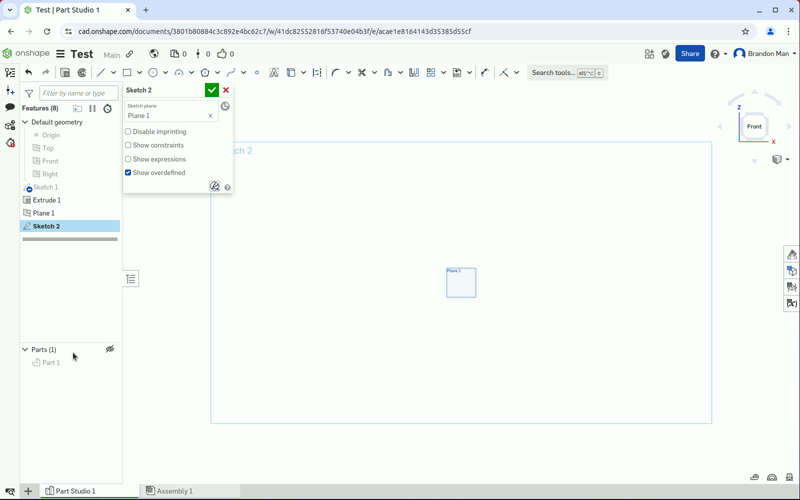
key_down(shift)
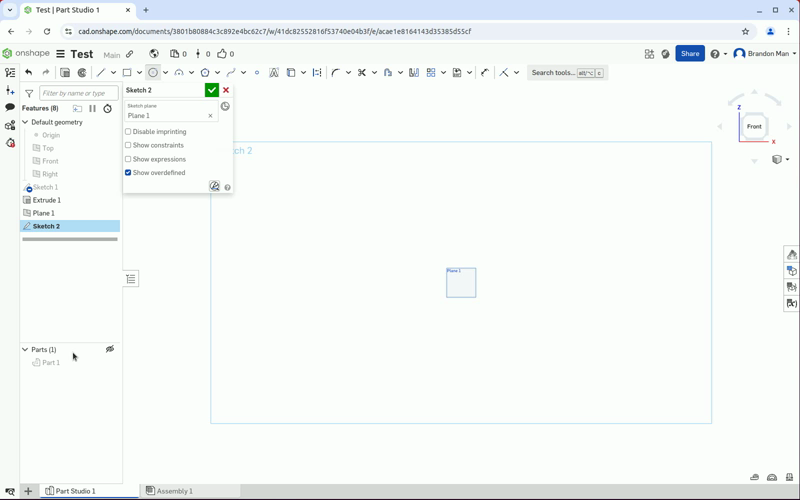
mouse_move(517, 267)
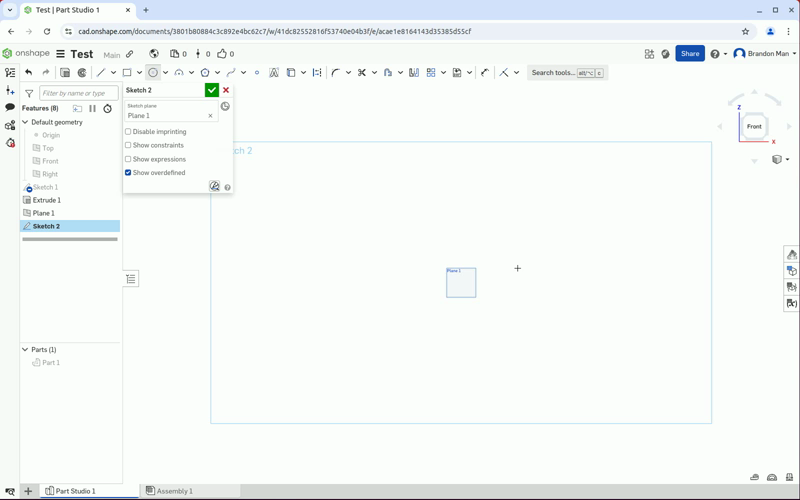
click(517, 267)
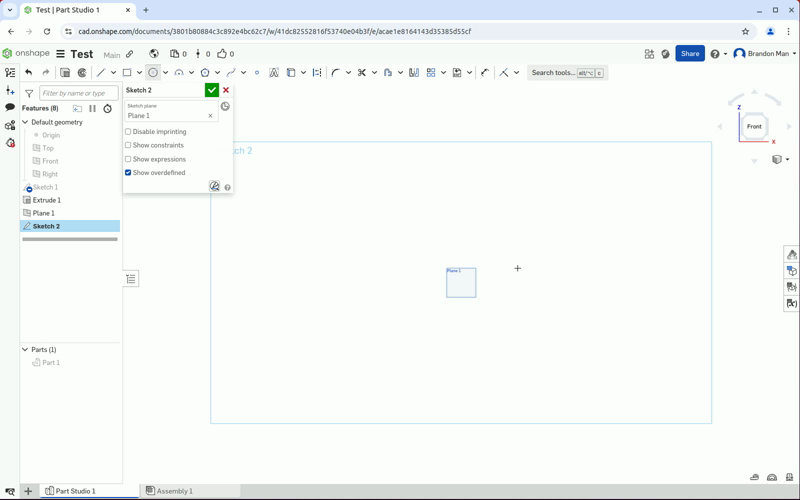
key_up(shift)
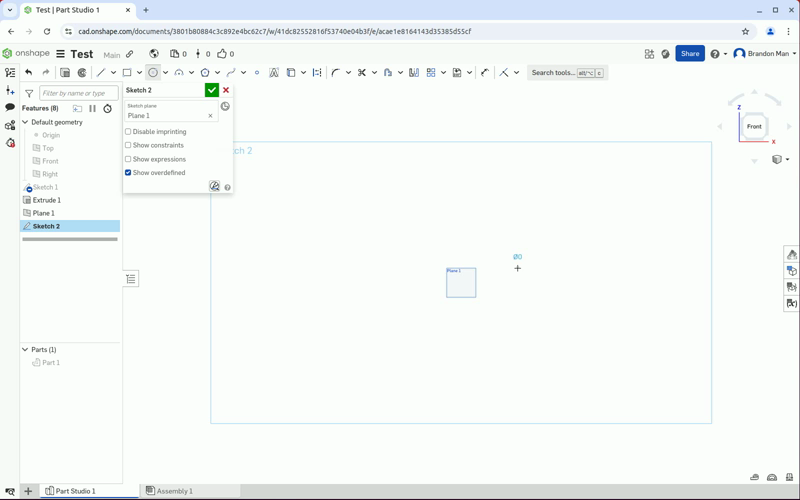
mouse_move(522, 267)
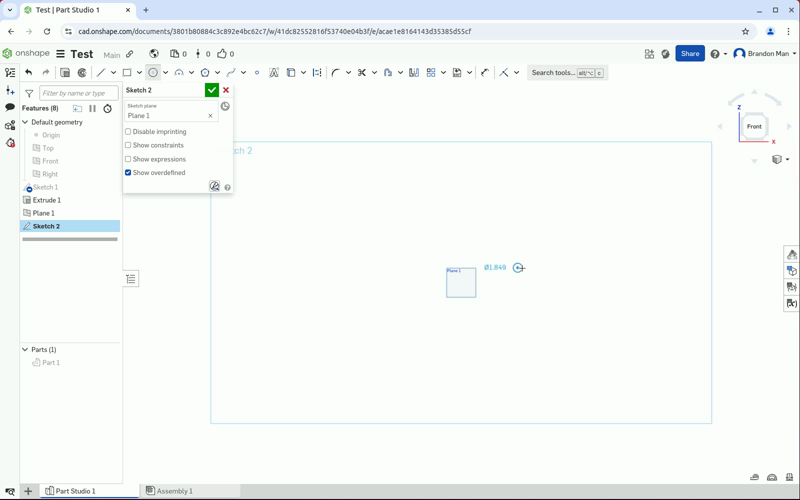
click(522, 267)
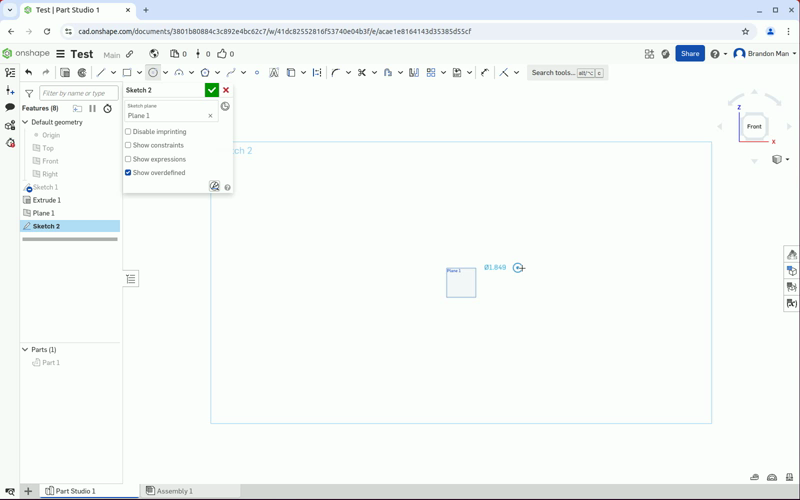
key(esc)
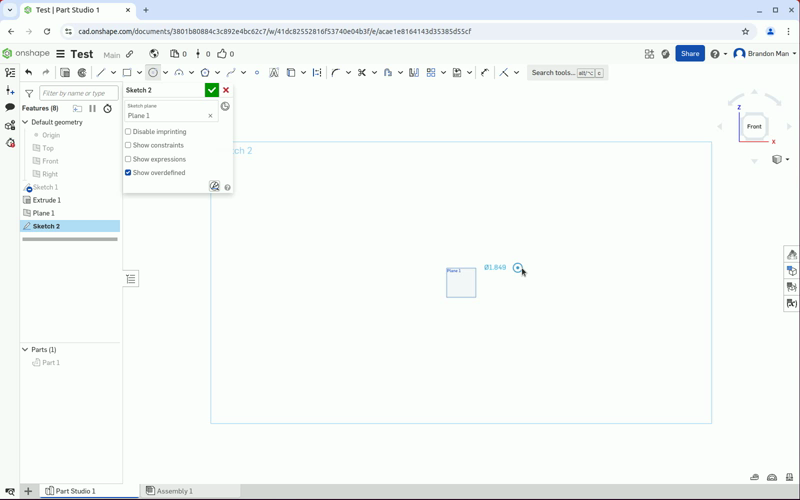
mouse_move(514, 266)
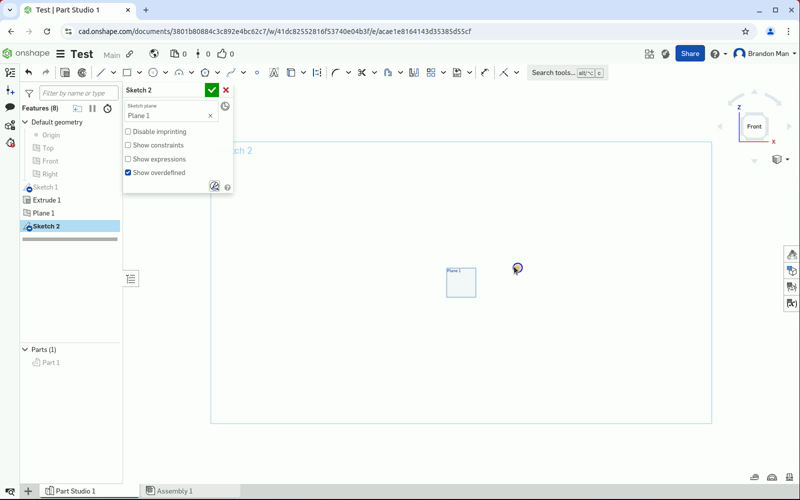
scroll(6)
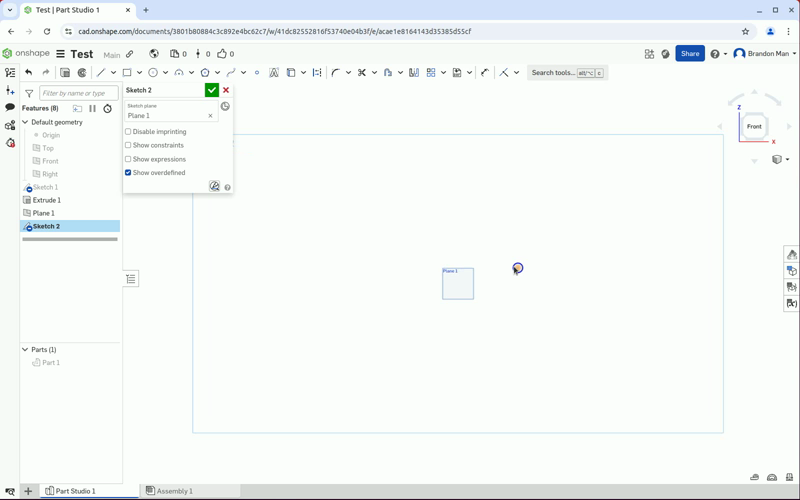
scroll(6)
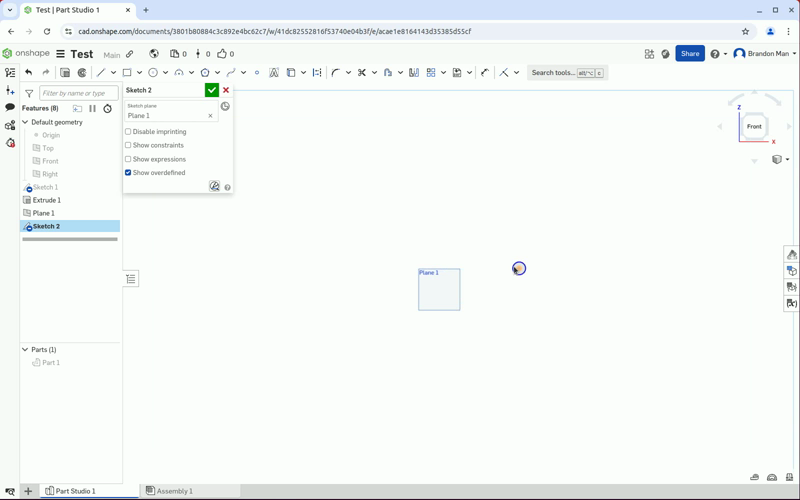
scroll(6)
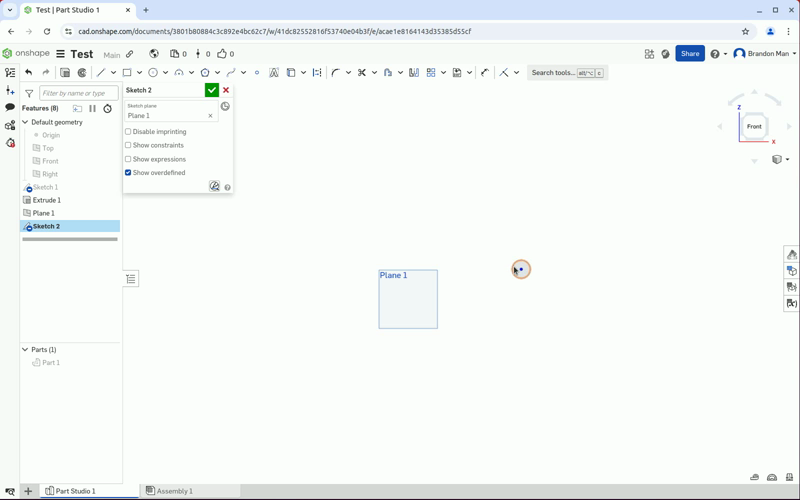
scroll(6)
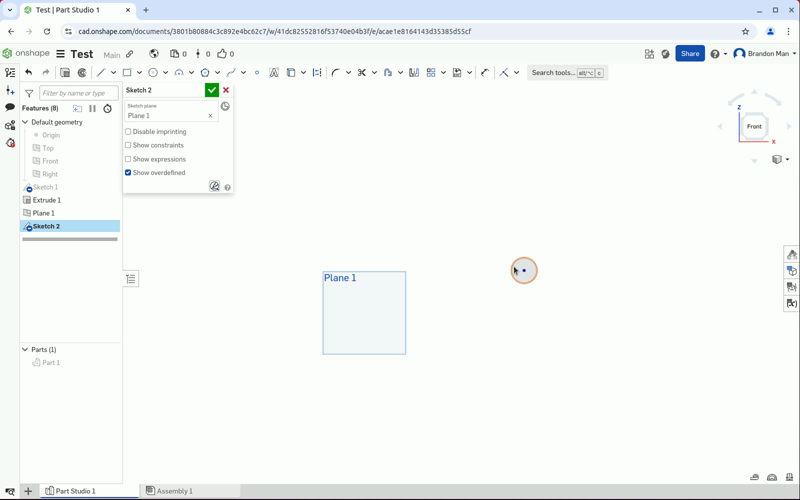
scroll(6)
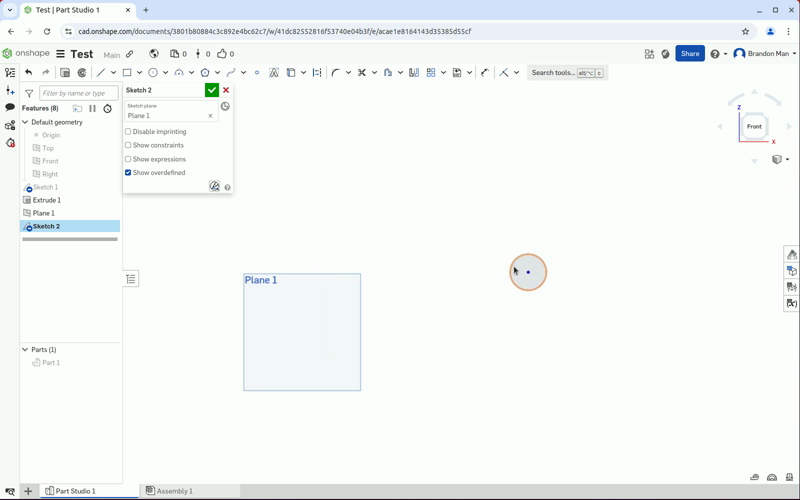
scroll(6)
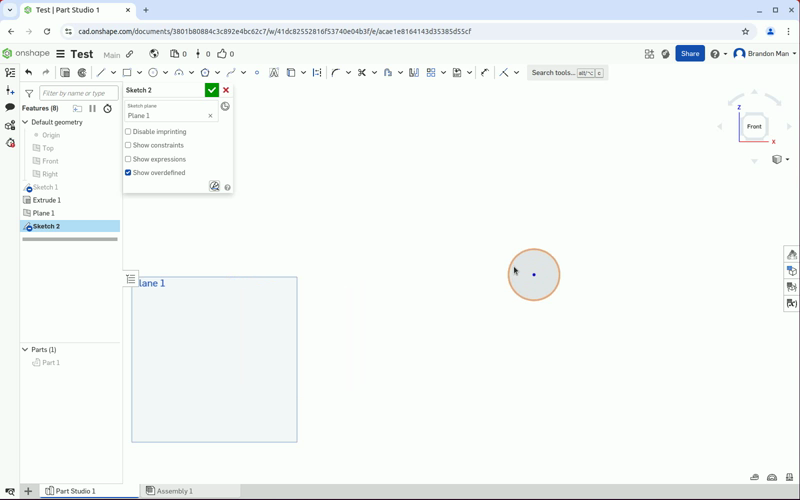
scroll(6)
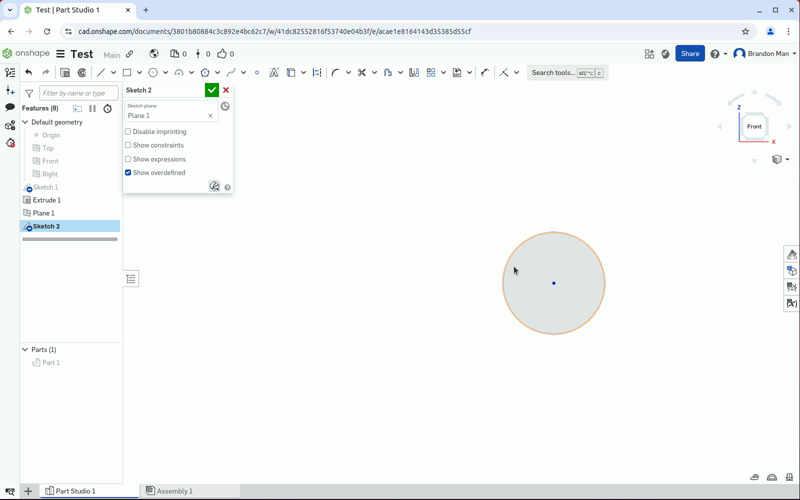
click(514, 266)
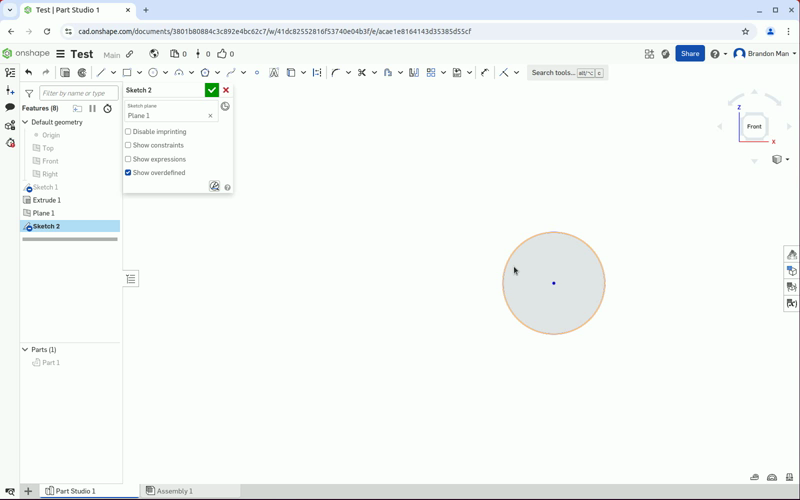
scroll(-6)
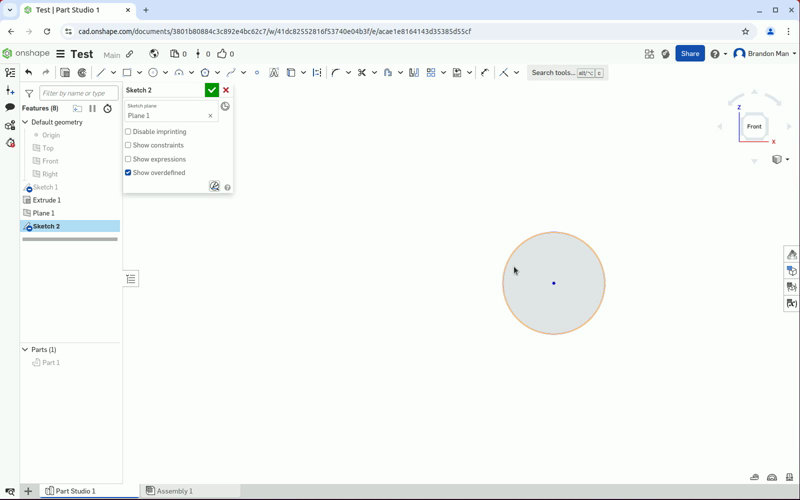
scroll(-6)
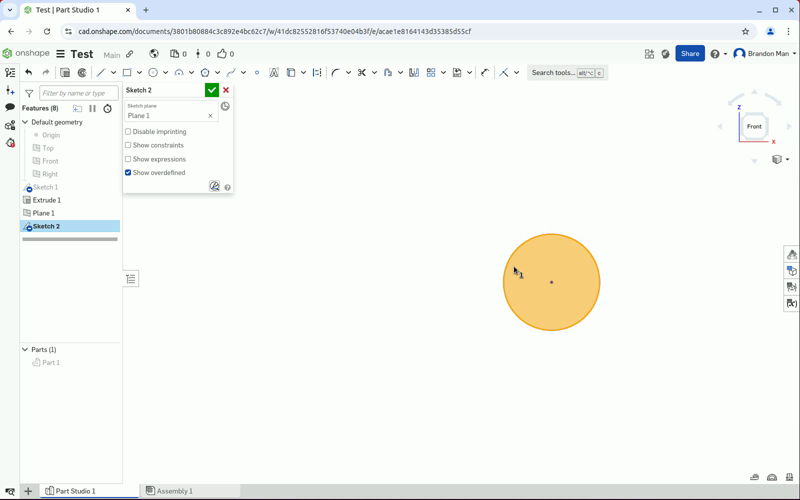
scroll(-6)
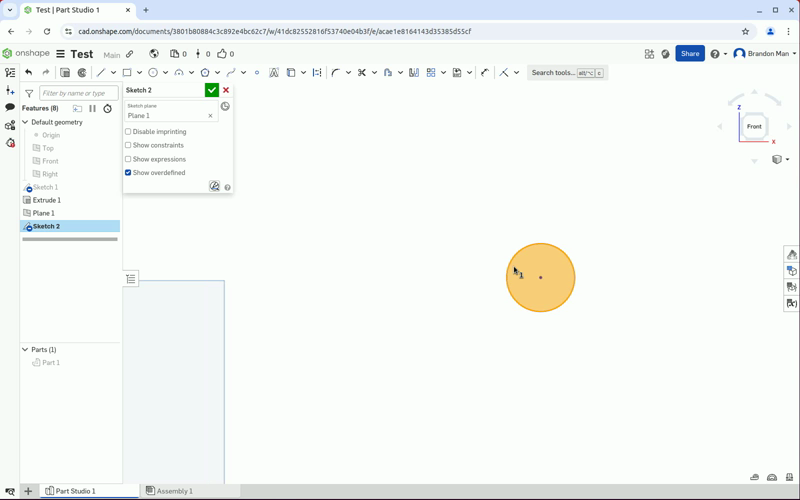
scroll(-6)
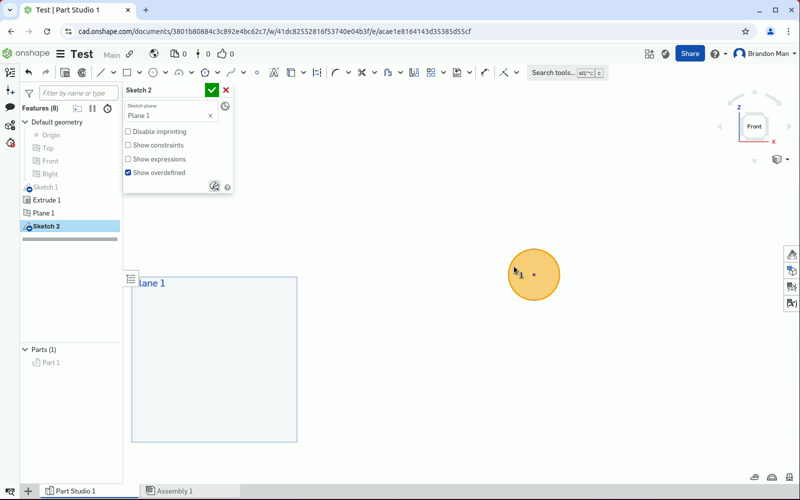
scroll(-6)
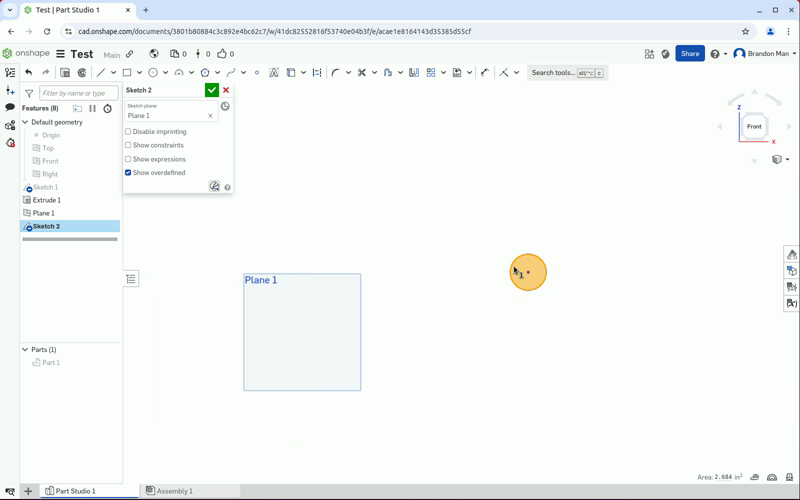
scroll(-6)
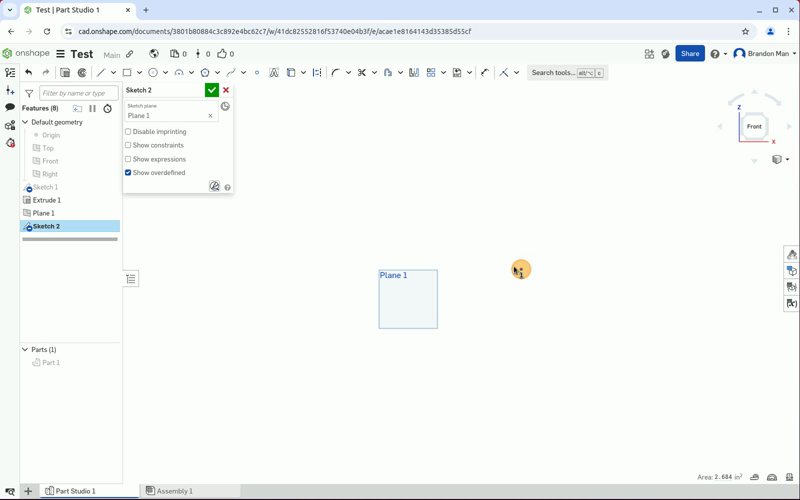
scroll(-6)
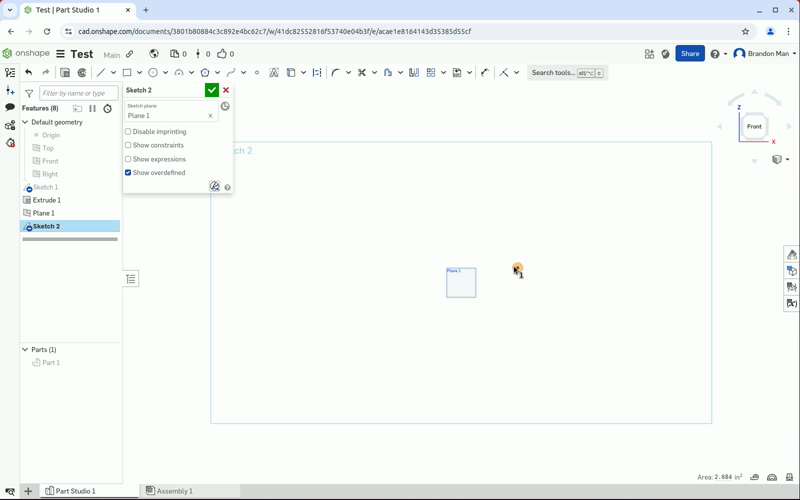
mouse_move(73, 352)
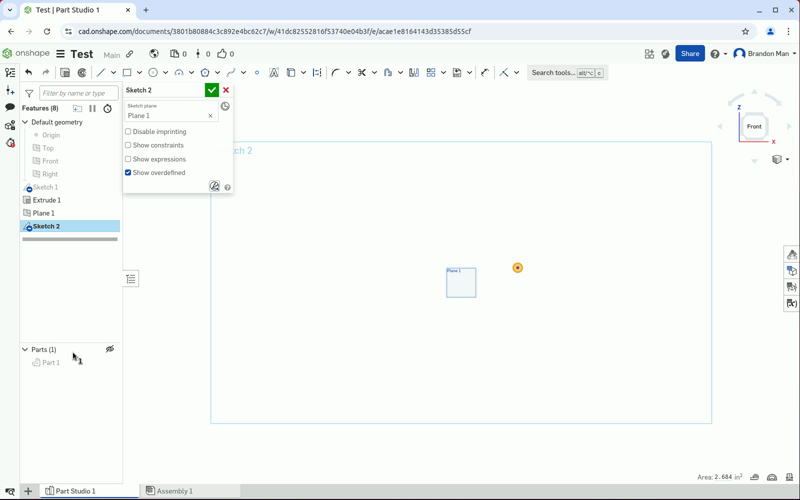
key(shift+y)
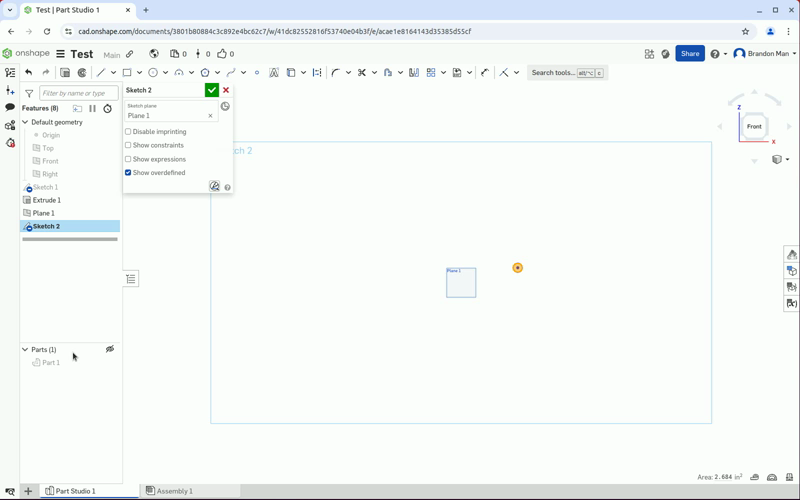
key(shift+e)
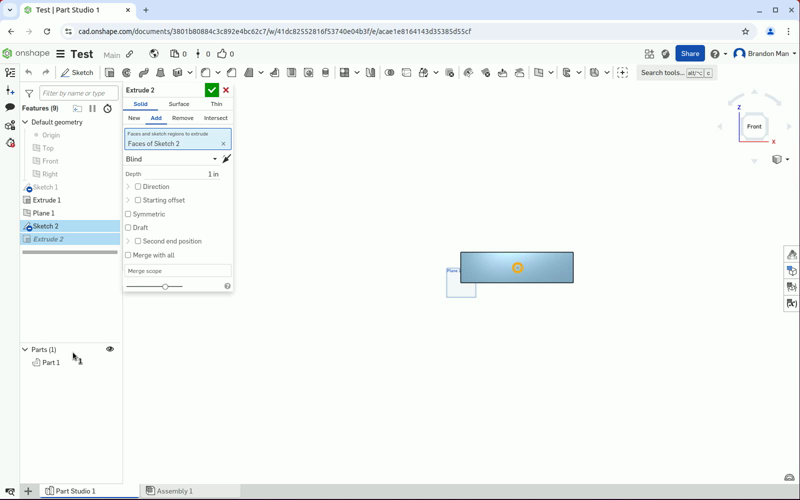
mouse_move(143, 106)
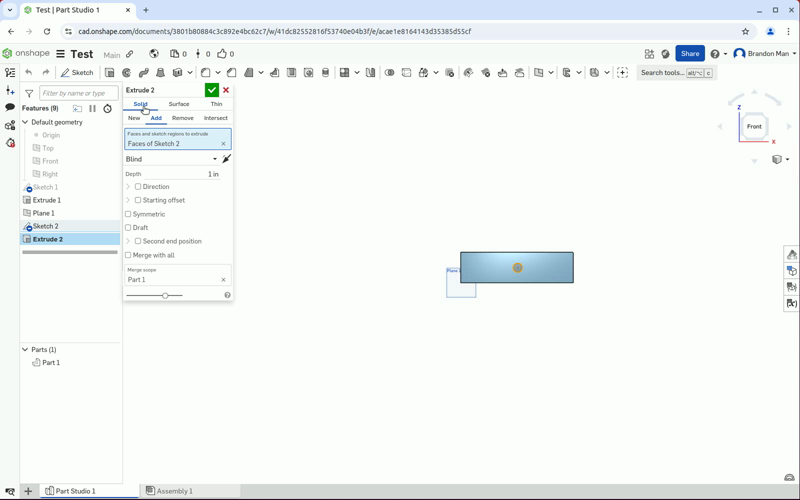
click(143, 106)
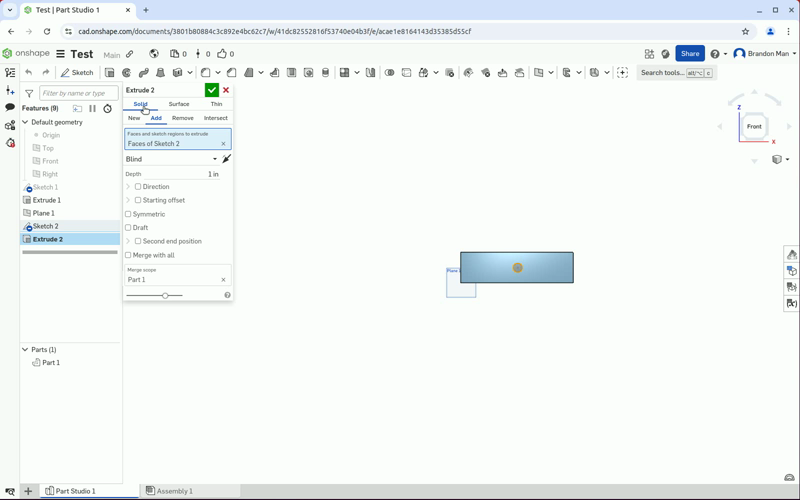
mouse_move(186, 120)
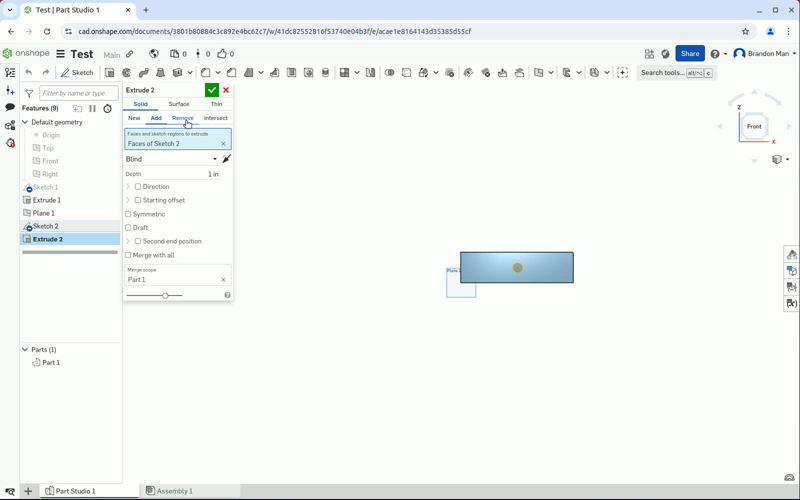
click(186, 120)
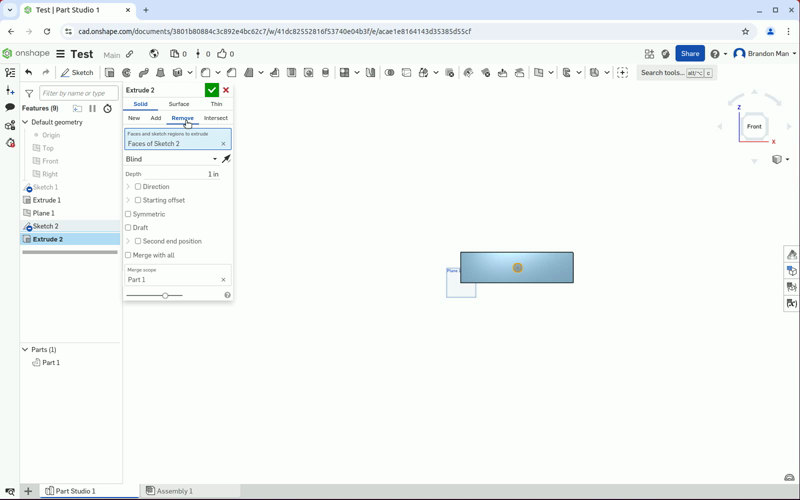
key(tab, 4)
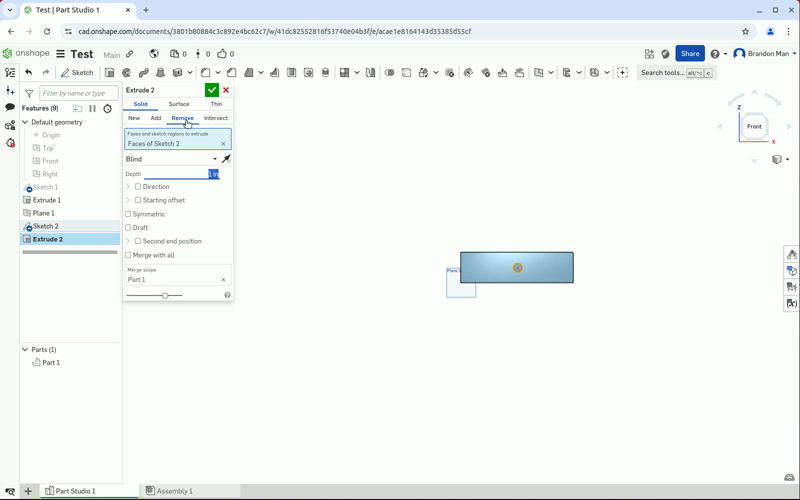
text(5.296)
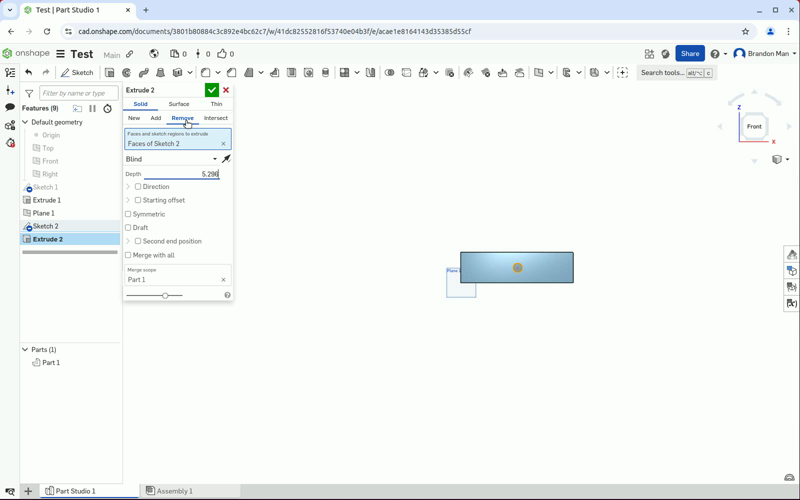
key(tab, 6)
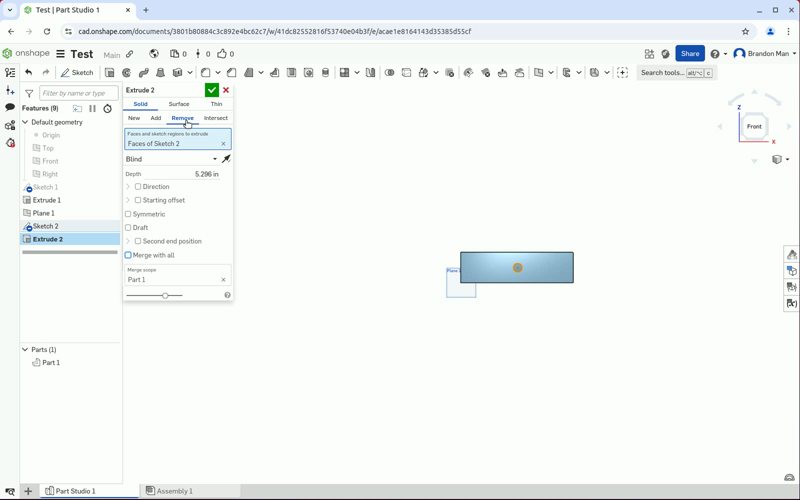
key(space)
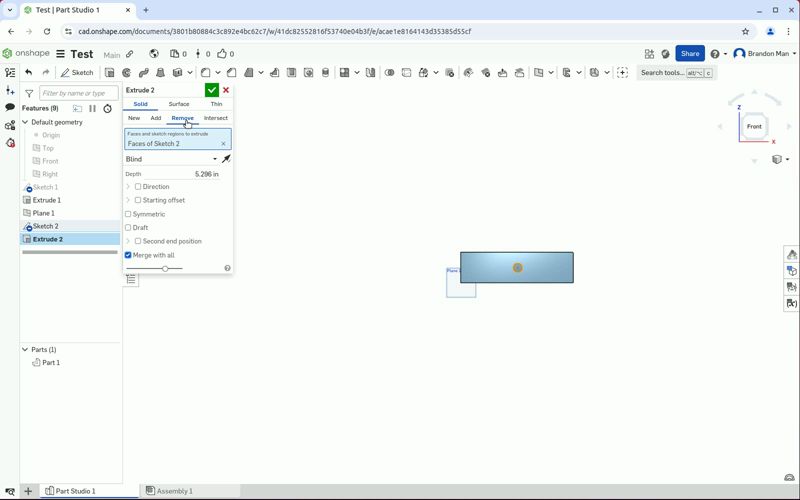
key(enter)
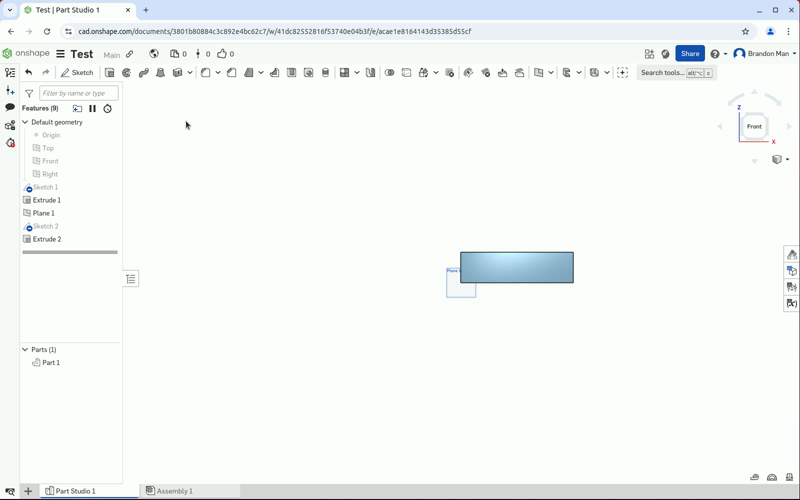
key(shift+h)
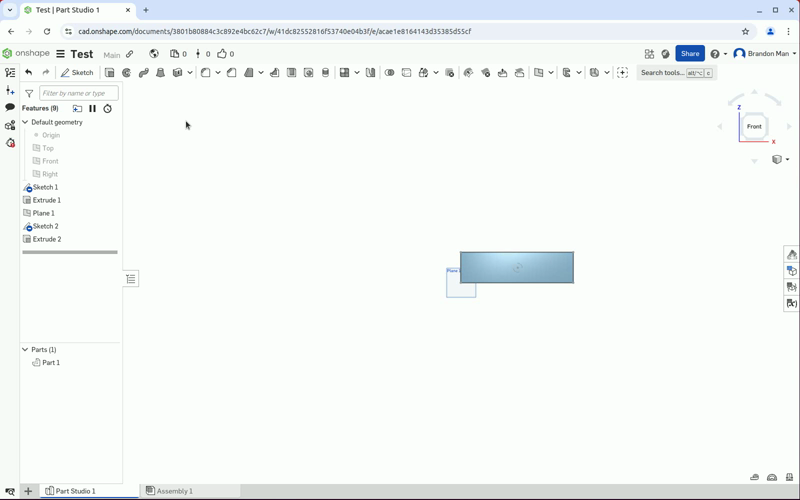
key(shift+h)
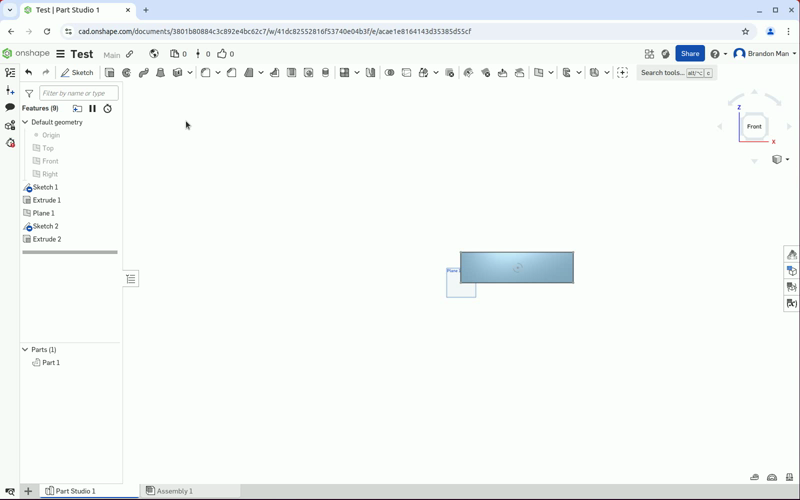
key(shift+7)
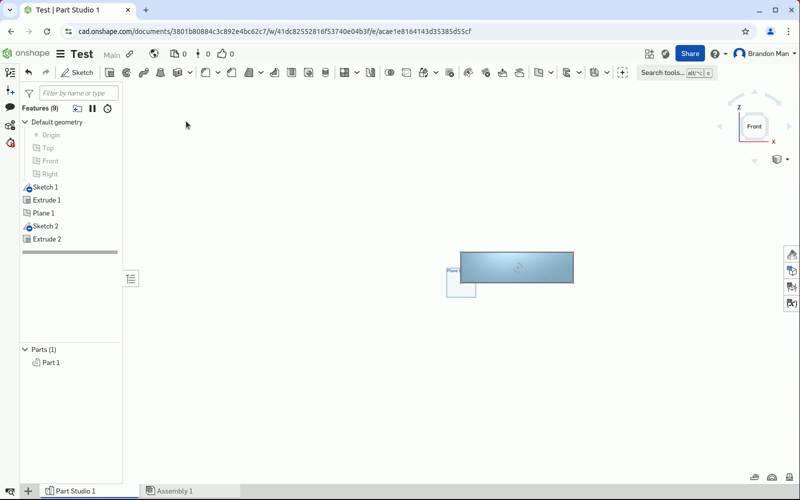
key(left, 2)
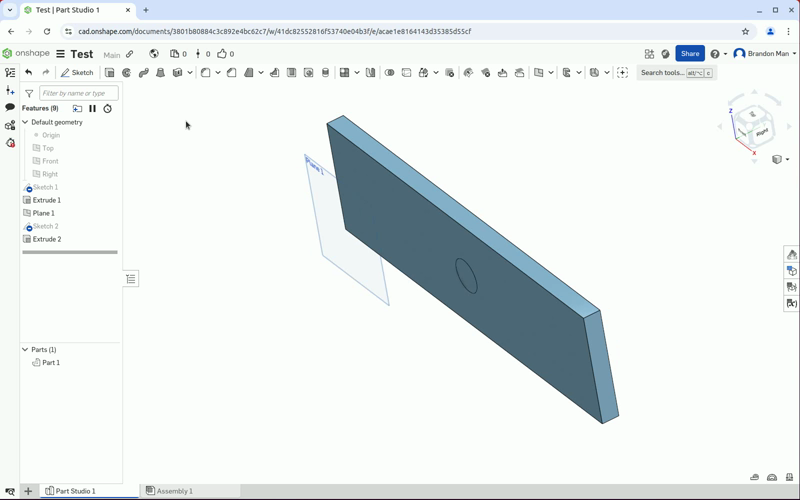
key(down, 2)
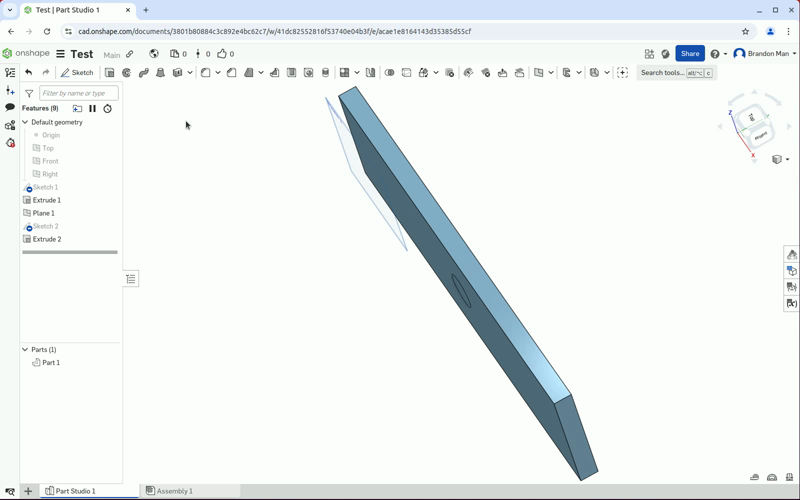
key(up, 2)
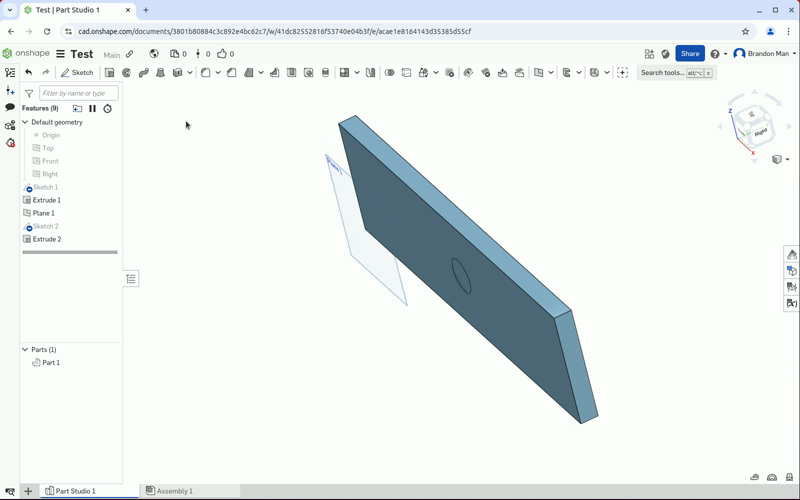
key(right, 2)
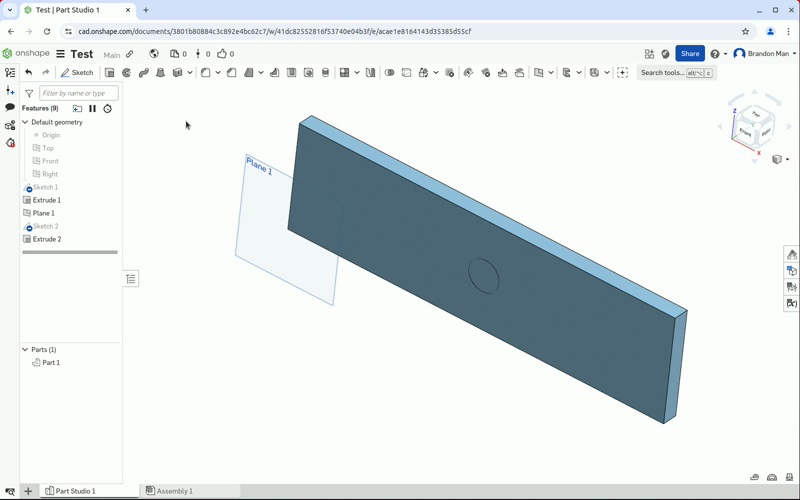
mouse_move(73, 189)
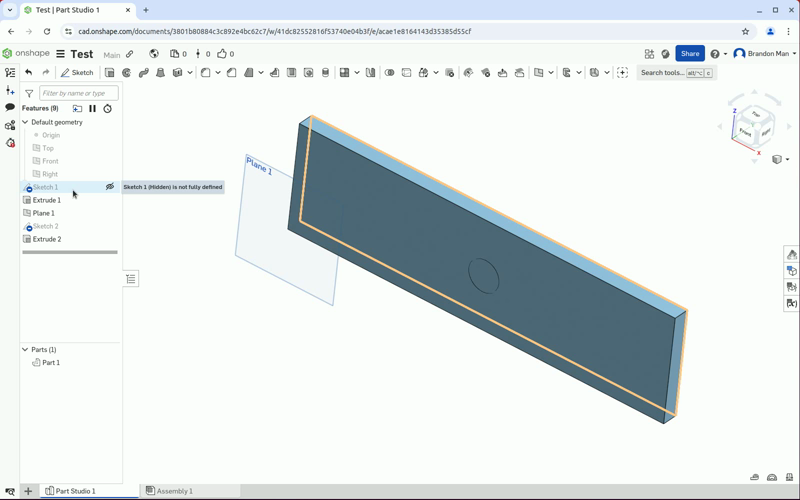
click(73, 189)